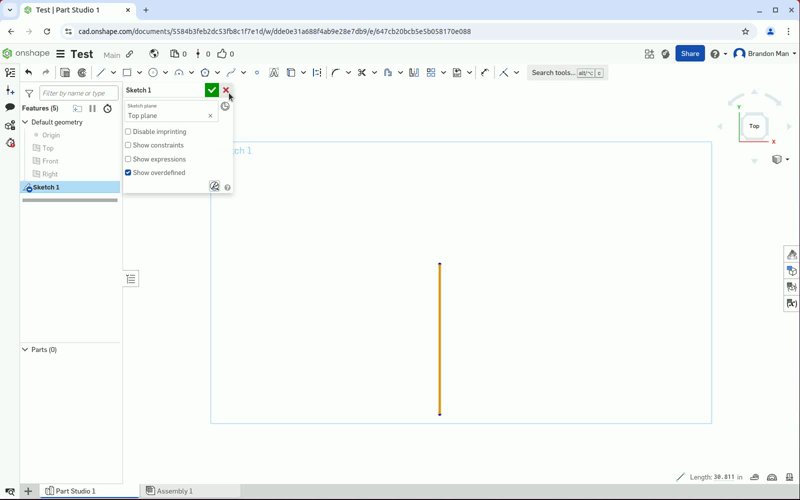
key(shift+h)
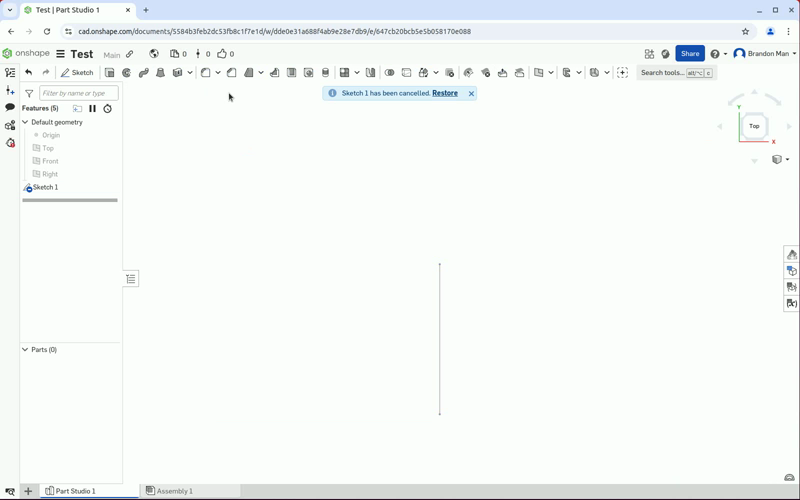
key(shift+s)
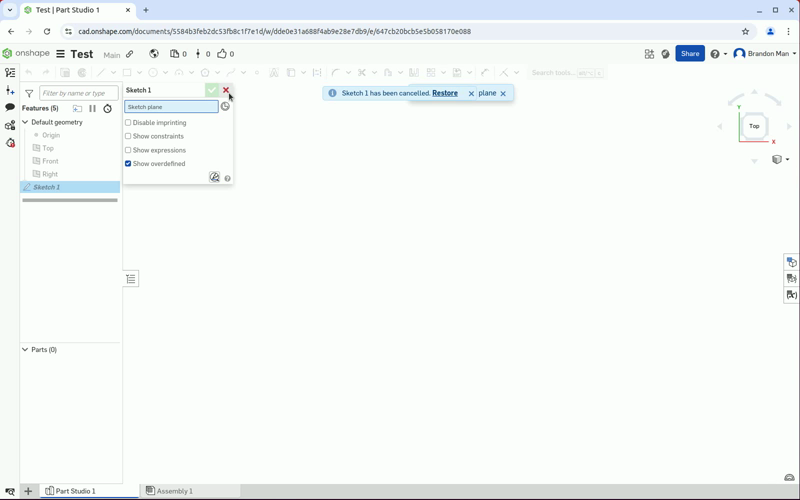
mouse_move(73, 150)
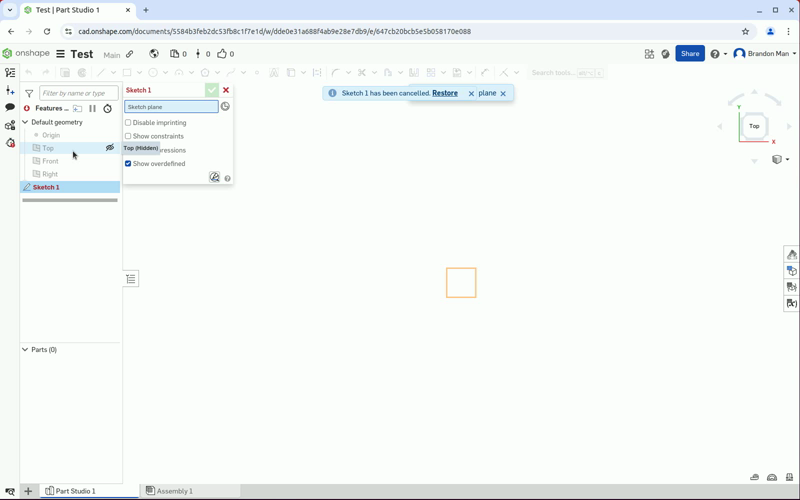
click(73, 150)
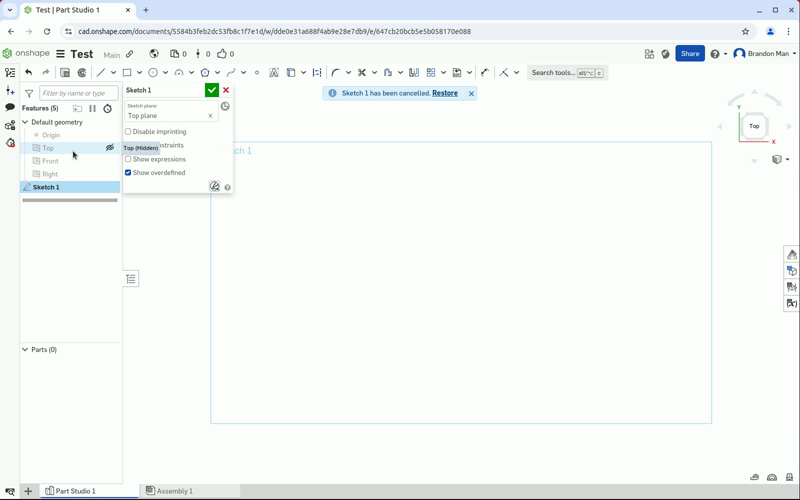
mouse_move(73, 352)
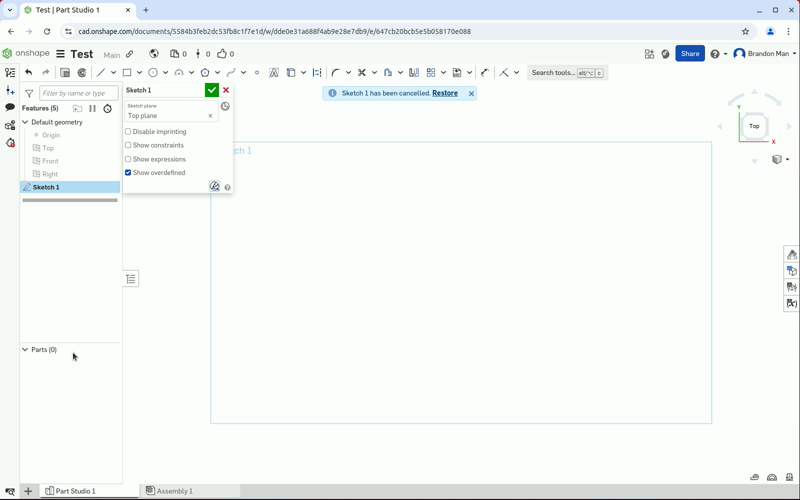
key(y)
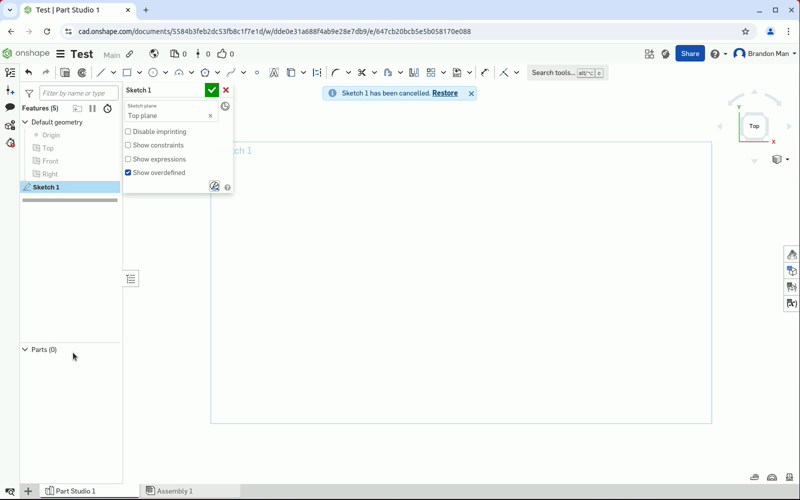
key(l)
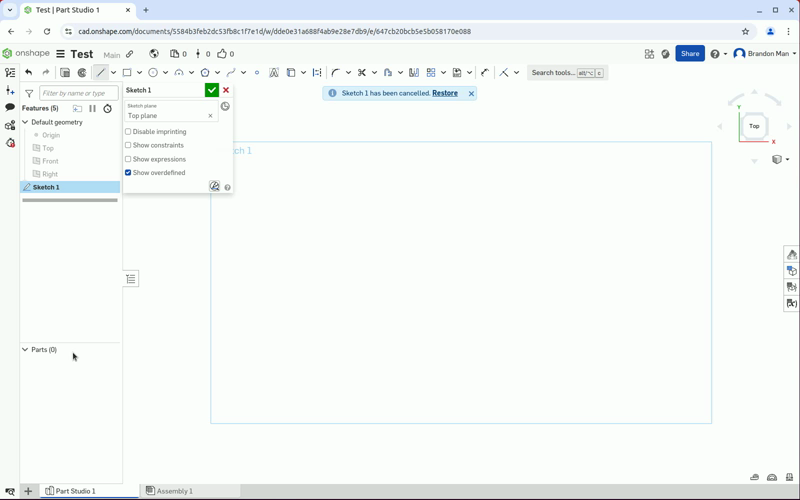
key_down(shift)
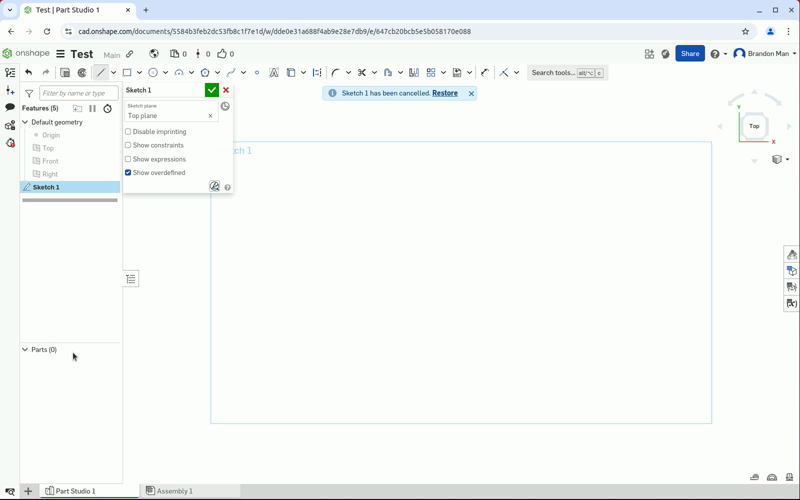
mouse_move(370, 351)
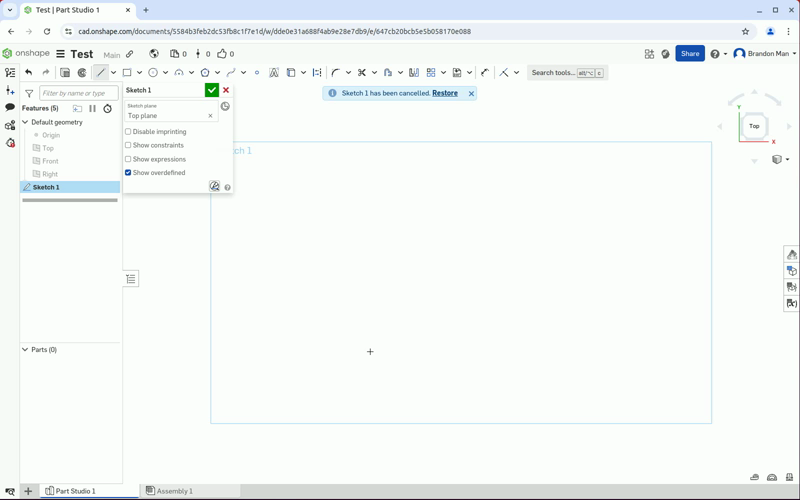
click(370, 351)
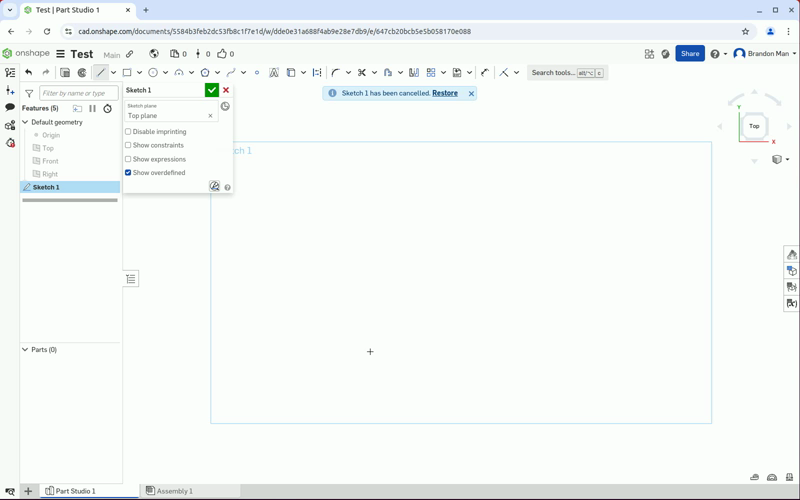
key_up(shift)
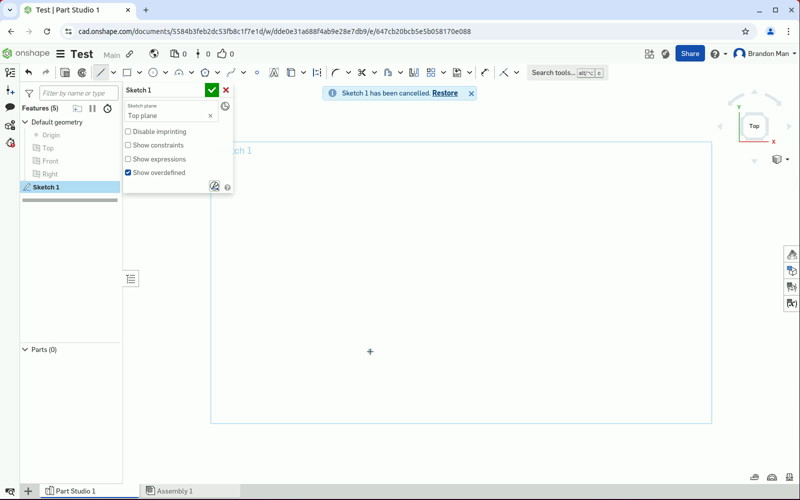
key_down(shift)
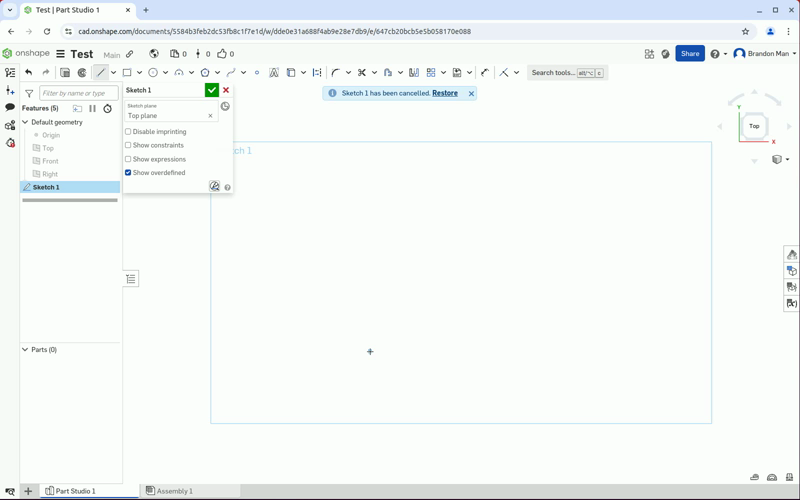
mouse_move(550, 351)
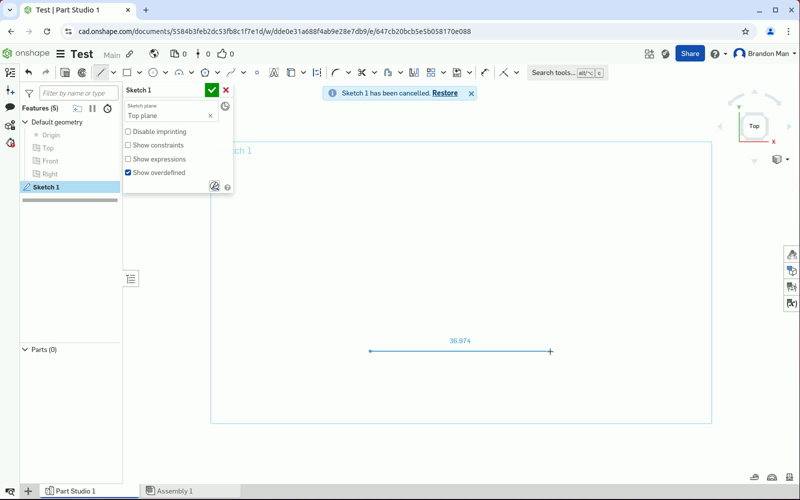
click(550, 351)
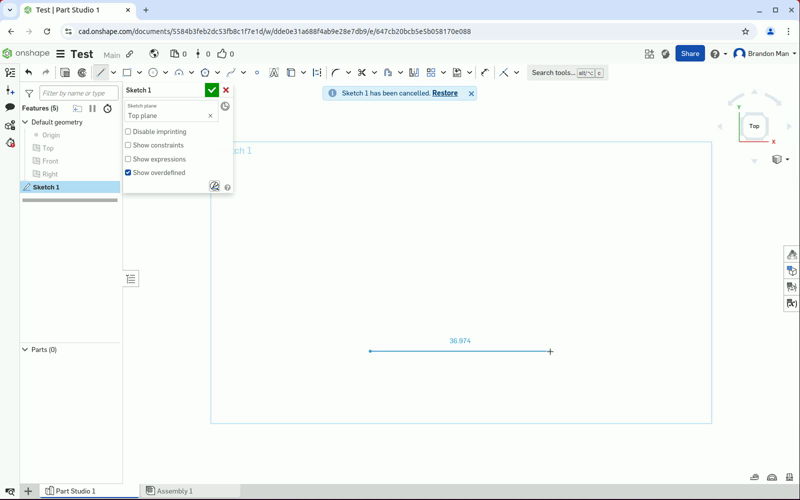
key_up(shift)
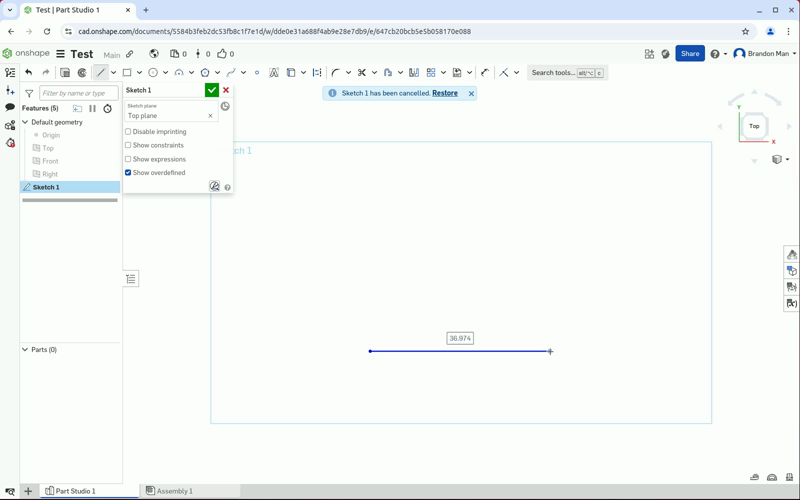
key_down(shift)
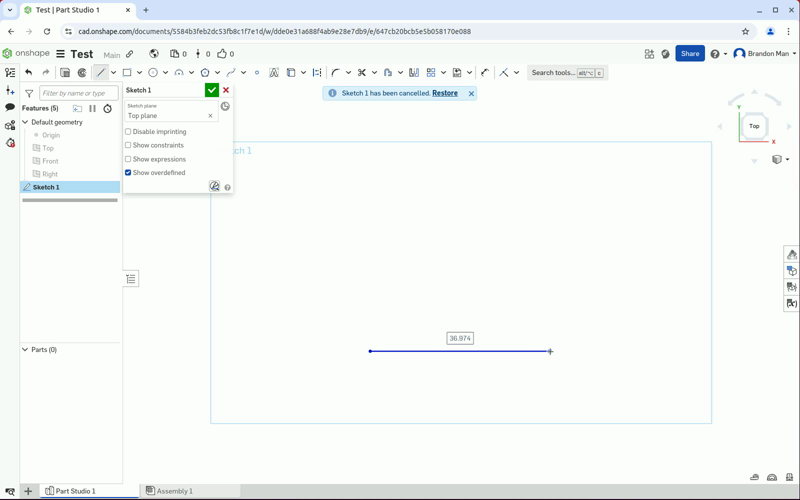
mouse_move(550, 216)
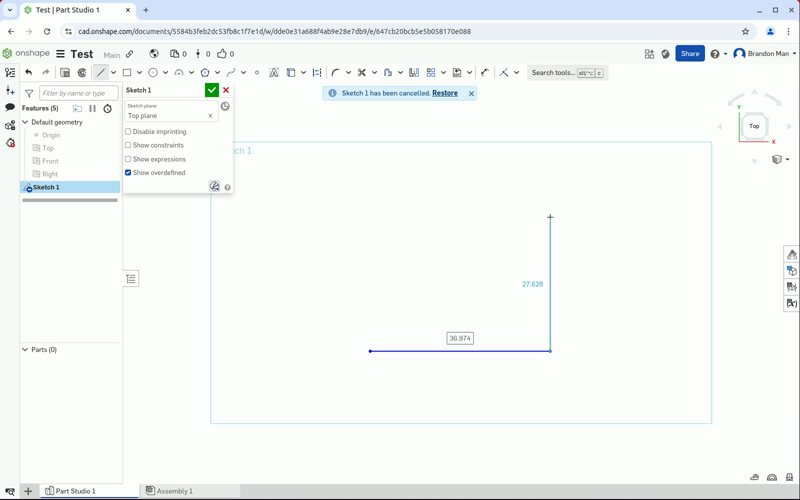
click(550, 216)
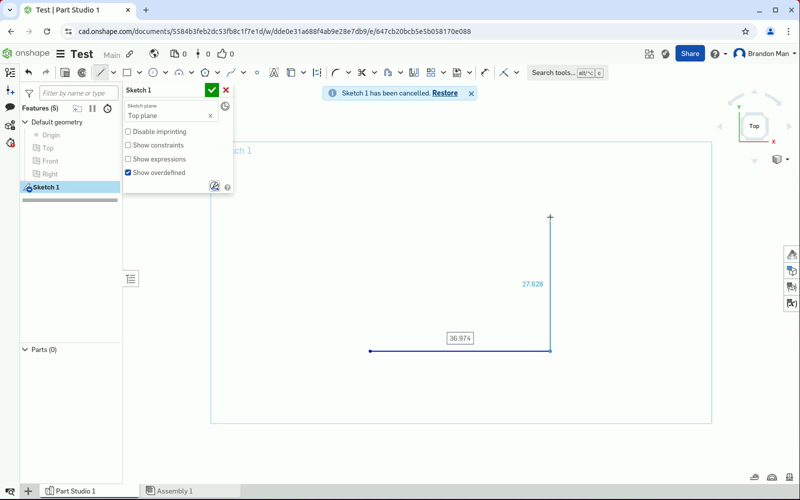
key_up(shift)
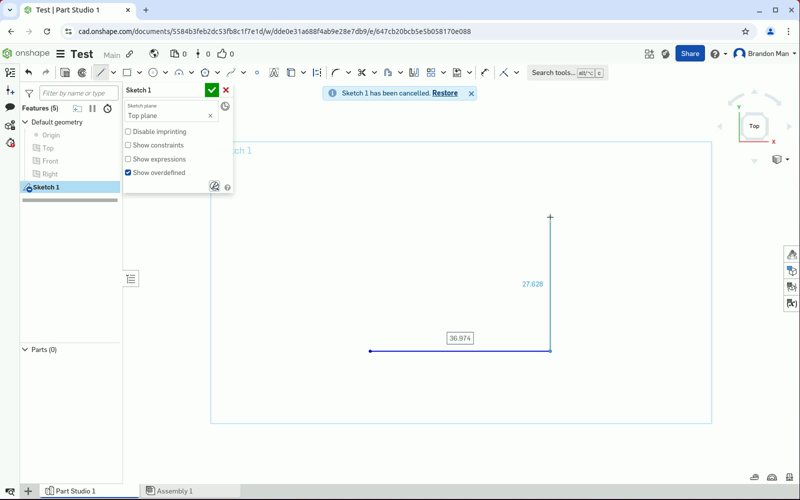
key_down(shift)
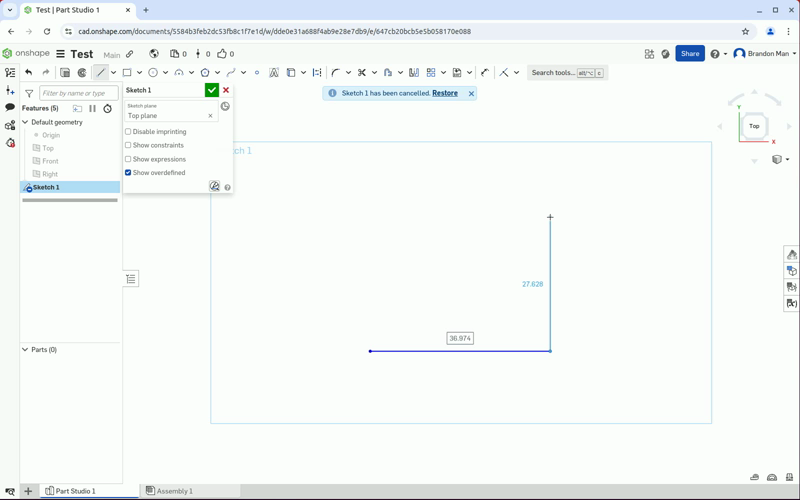
mouse_move(370, 216)
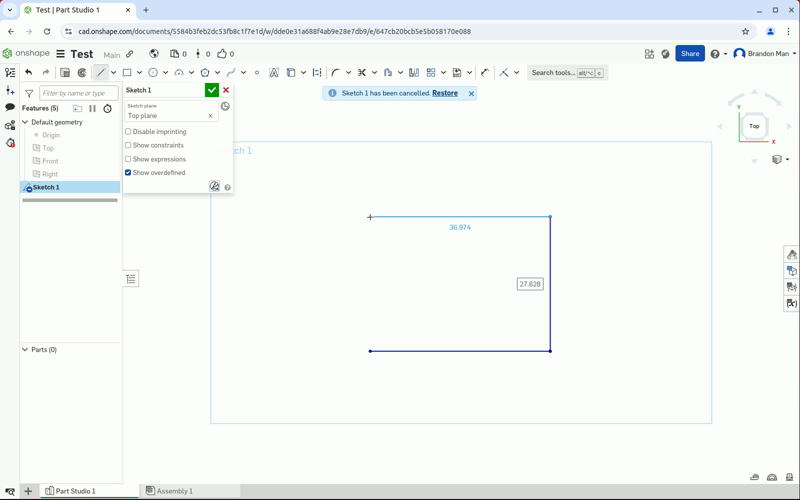
click(370, 216)
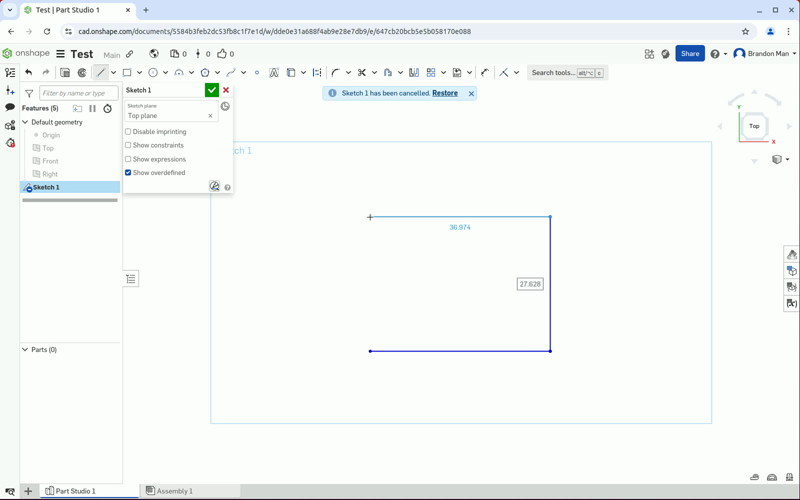
key_up(shift)
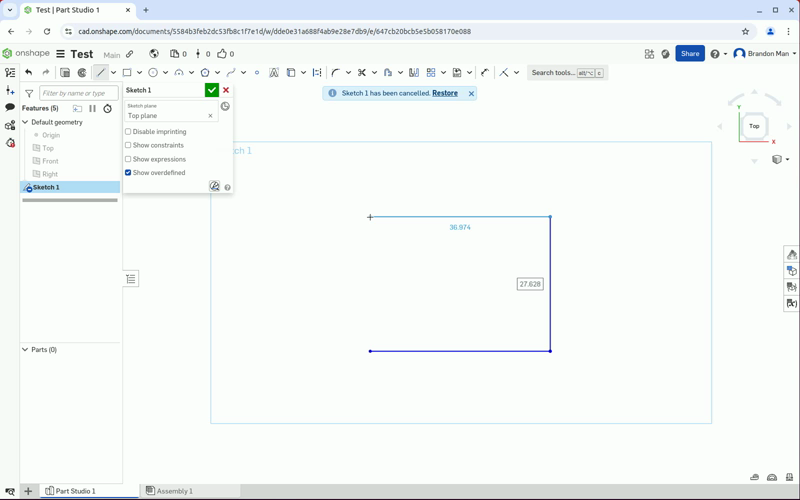
key_down(shift)
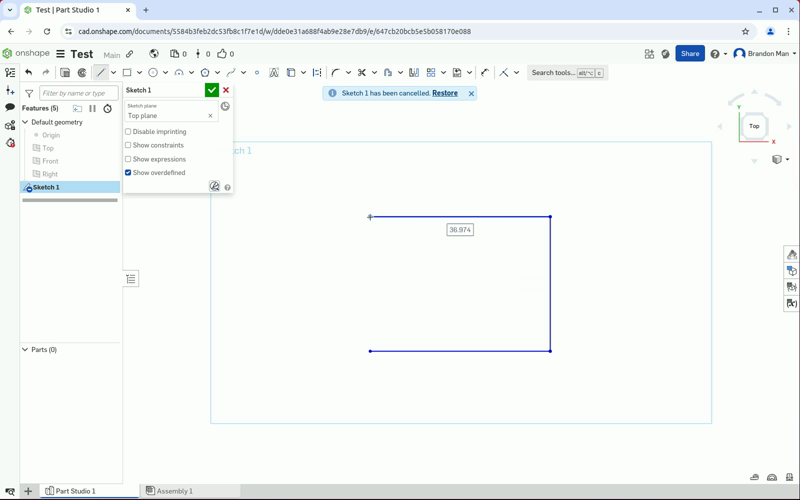
mouse_move(370, 351)
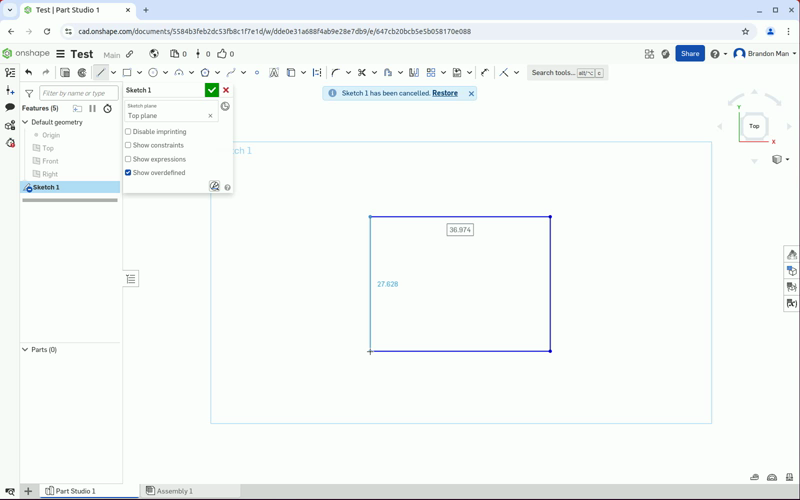
key_up(shift)
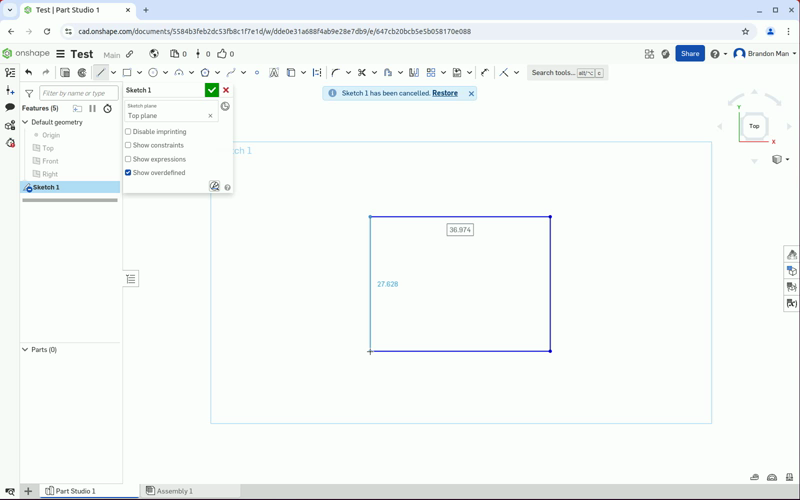
click(370, 351)
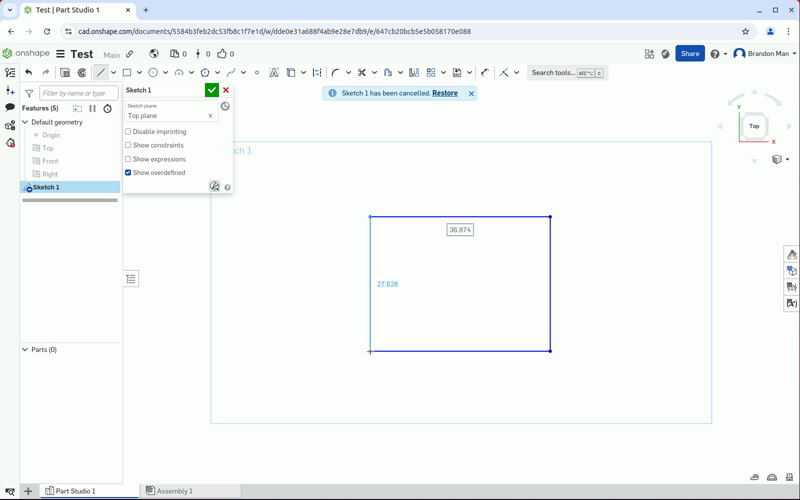
key(esc)
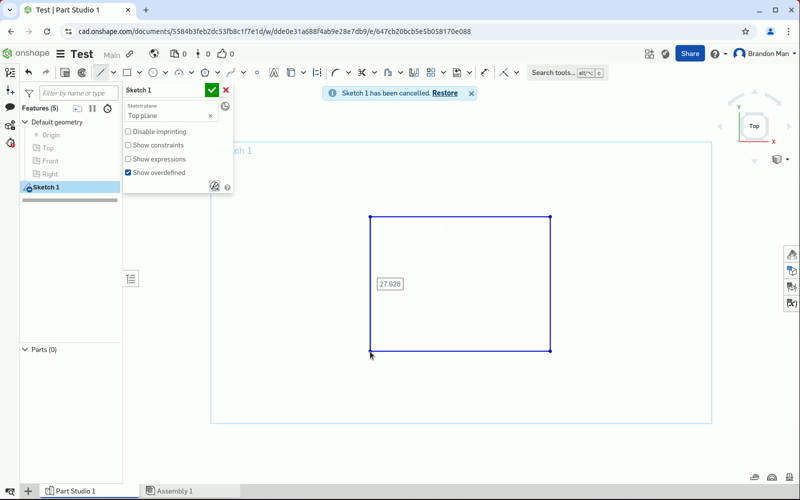
mouse_move(447, 268)
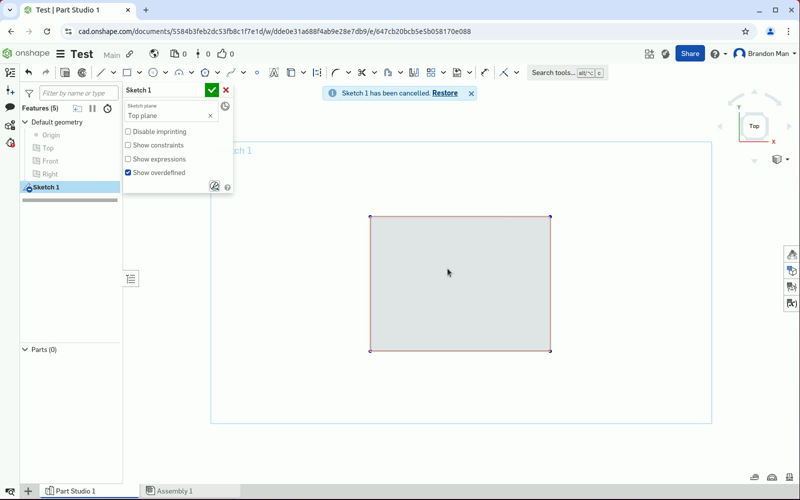
click(447, 268)
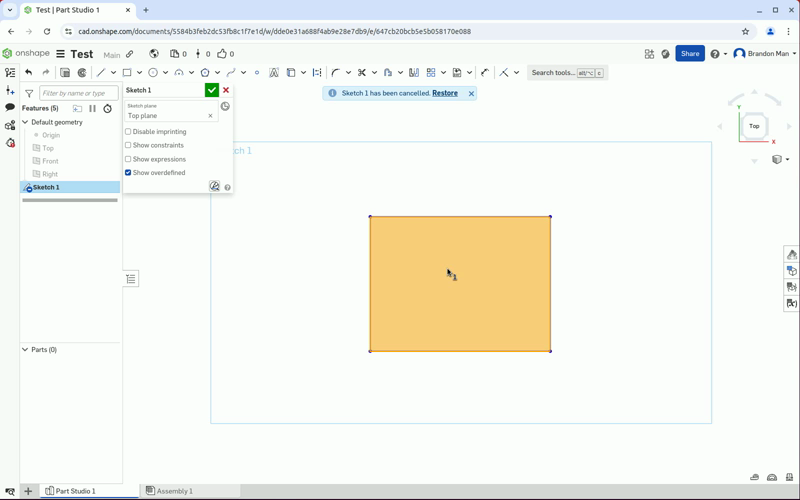
mouse_move(73, 352)
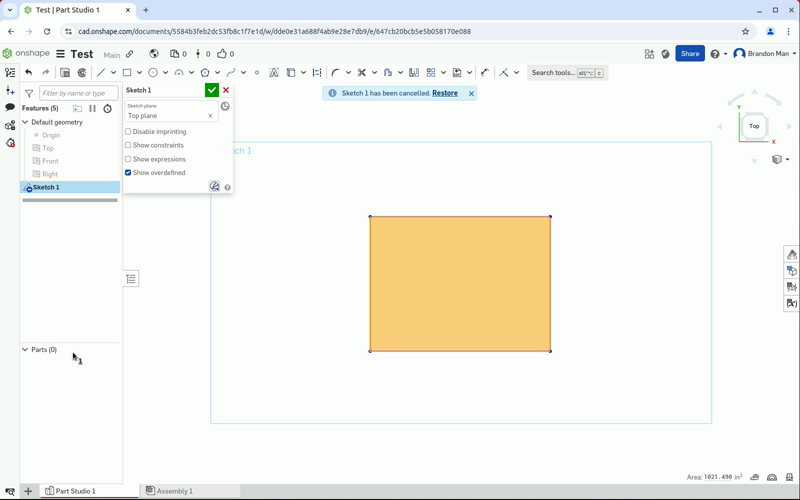
key(shift+y)
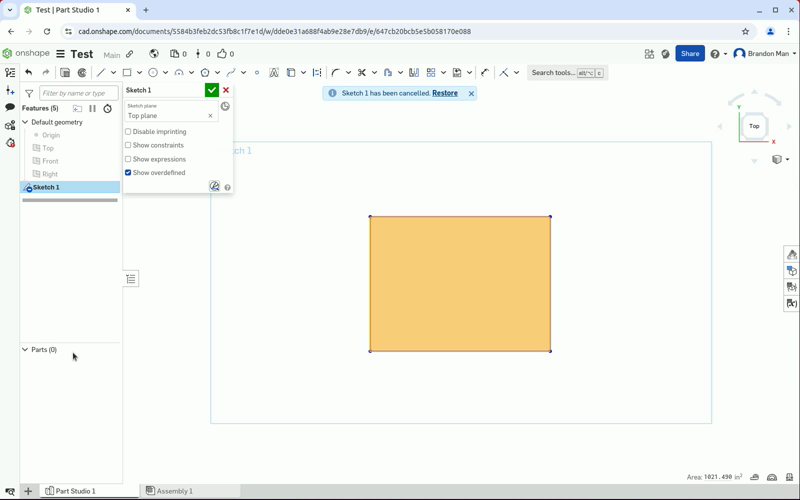
key(shift+e)
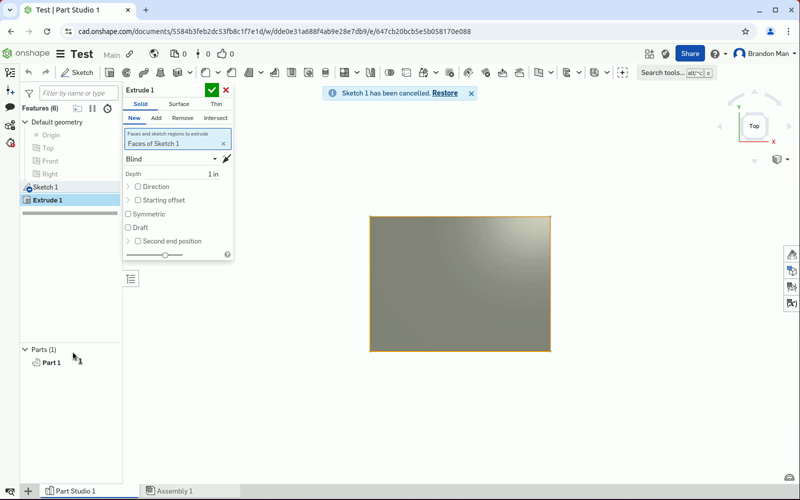
mouse_move(143, 106)
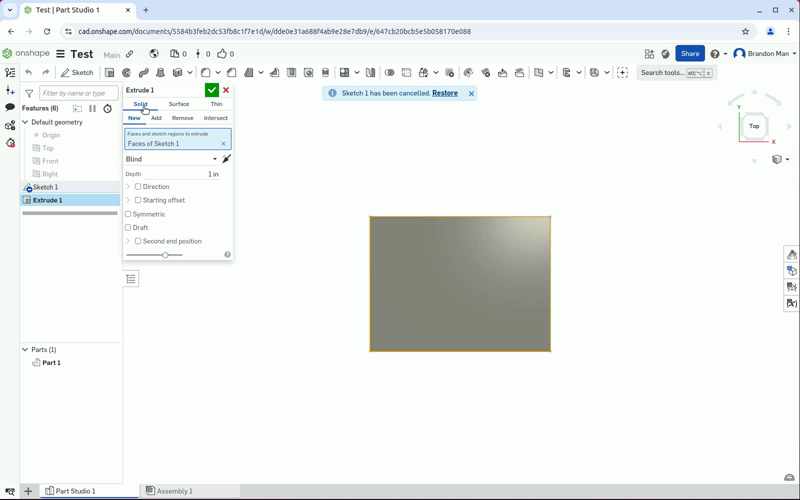
click(143, 106)
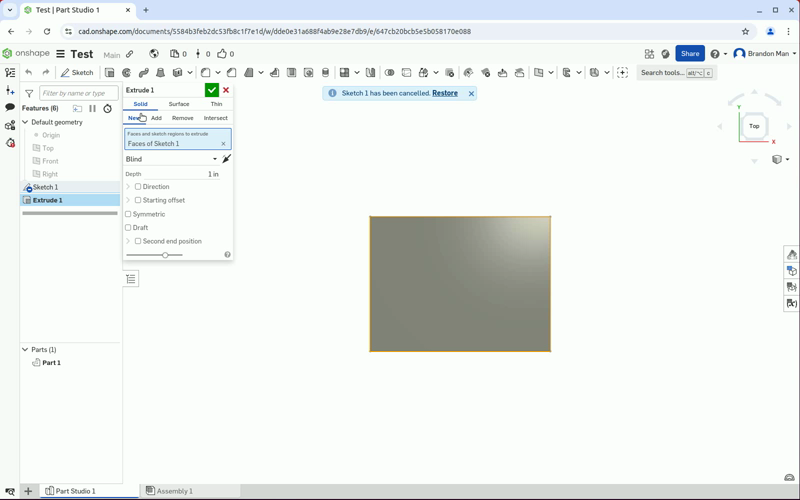
mouse_move(137, 120)
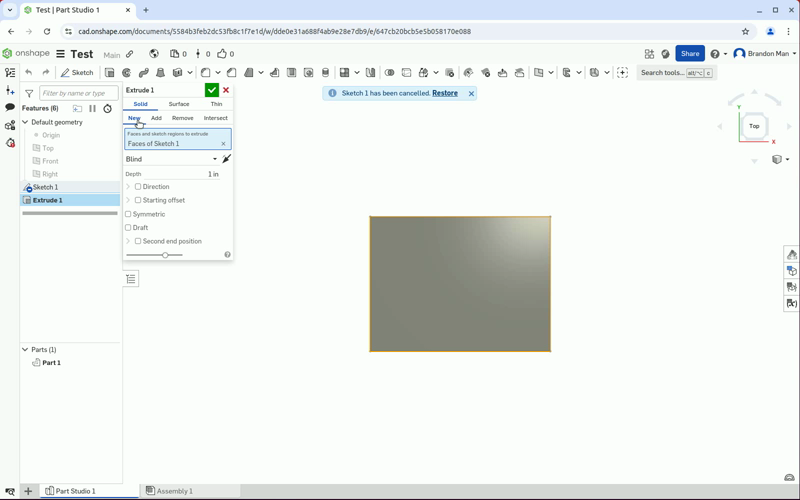
click(137, 120)
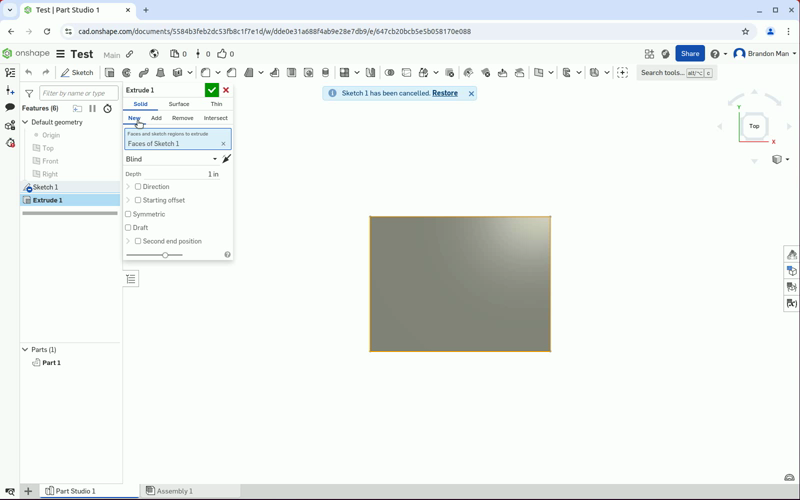
key(tab, 4)
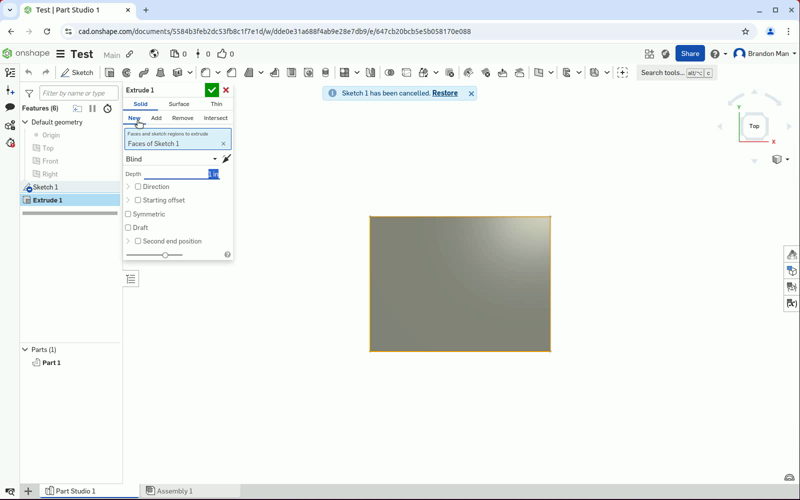
text(23.108)
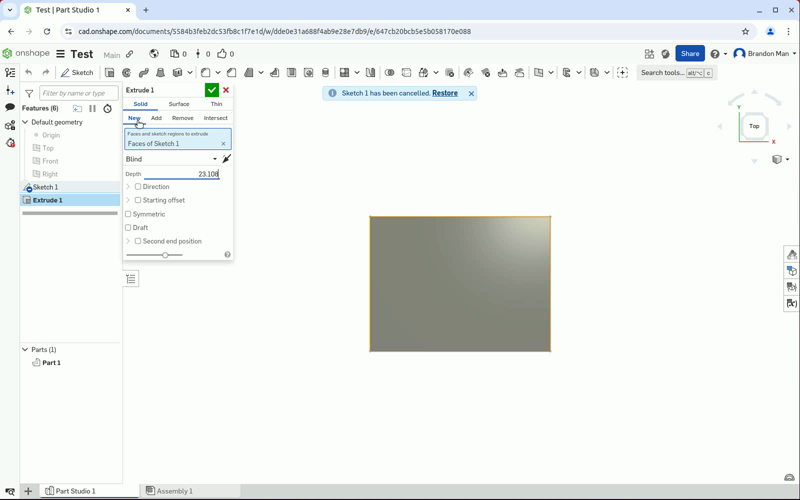
key(enter)
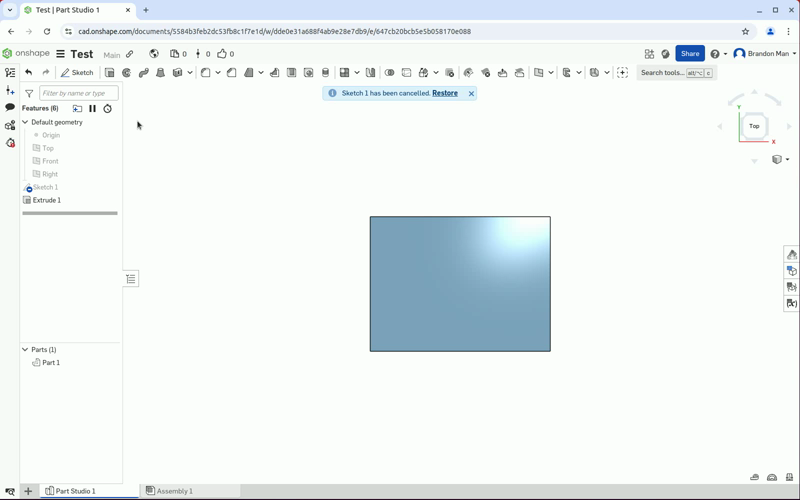
key(shift+h)
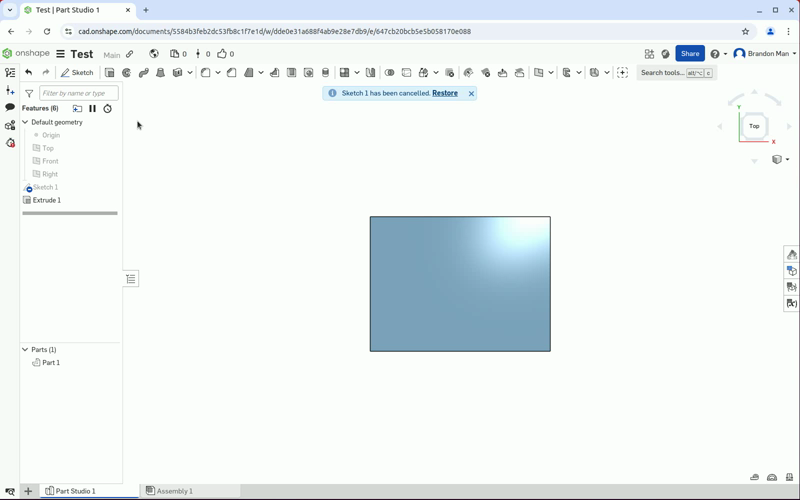
key(shift+h)
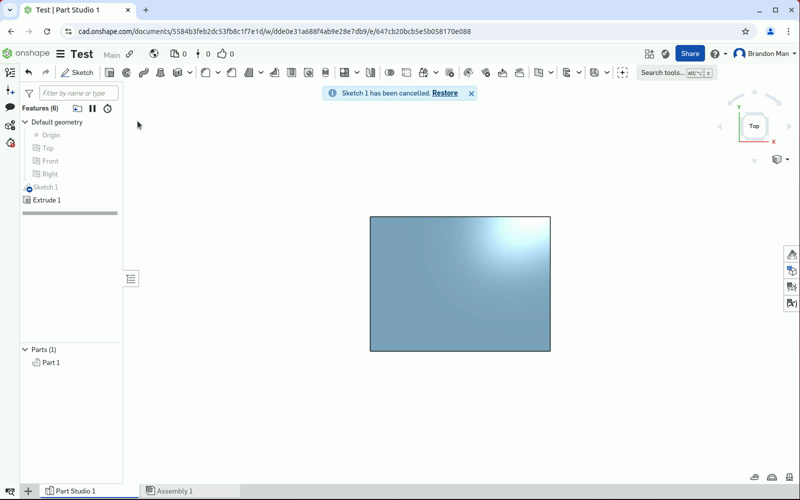
mouse_move(73, 189)
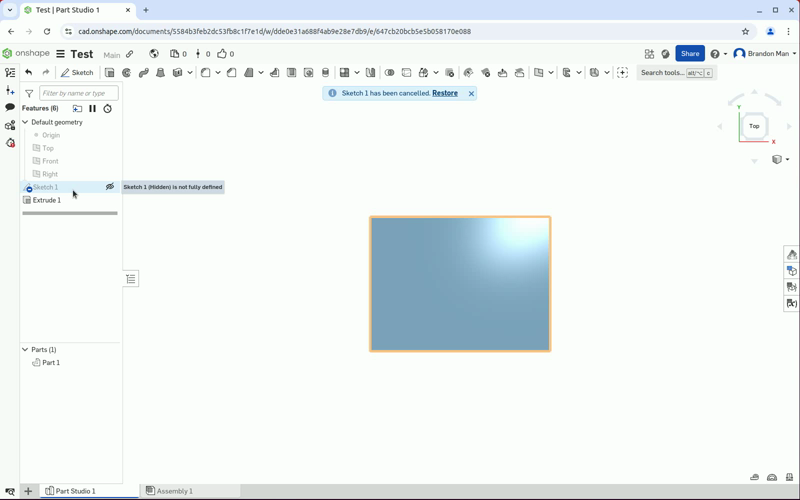
click(73, 189)
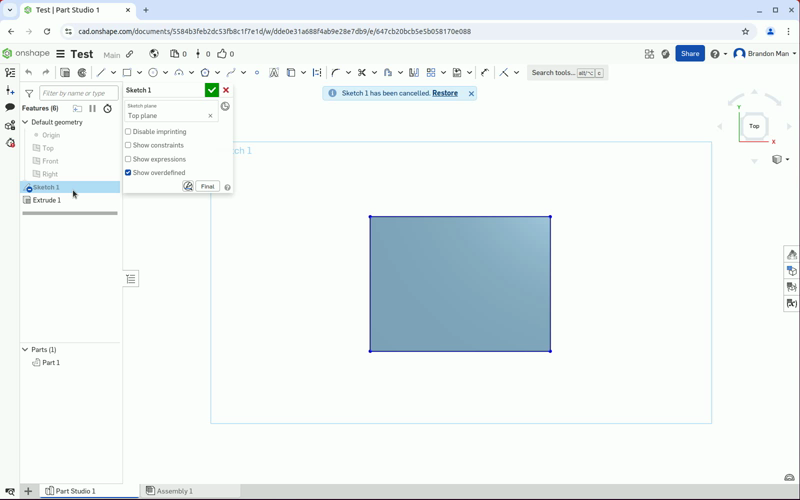
mouse_move(229, 92)
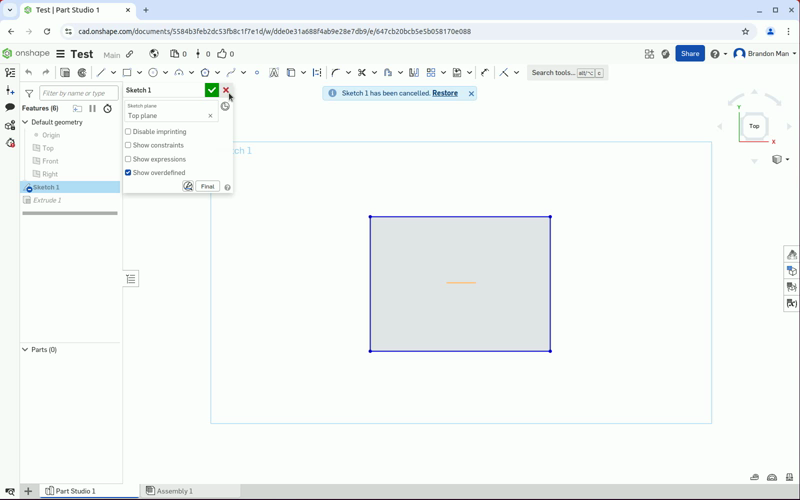
click(229, 92)
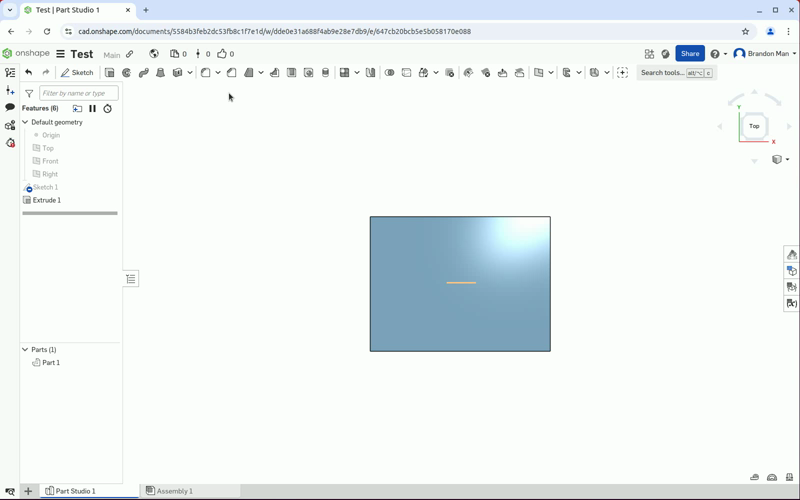
mouse_move(541, 75)
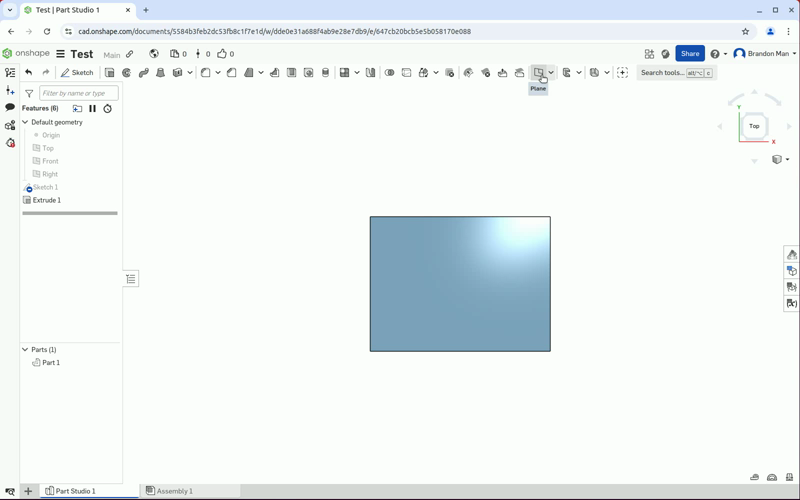
click(541, 75)
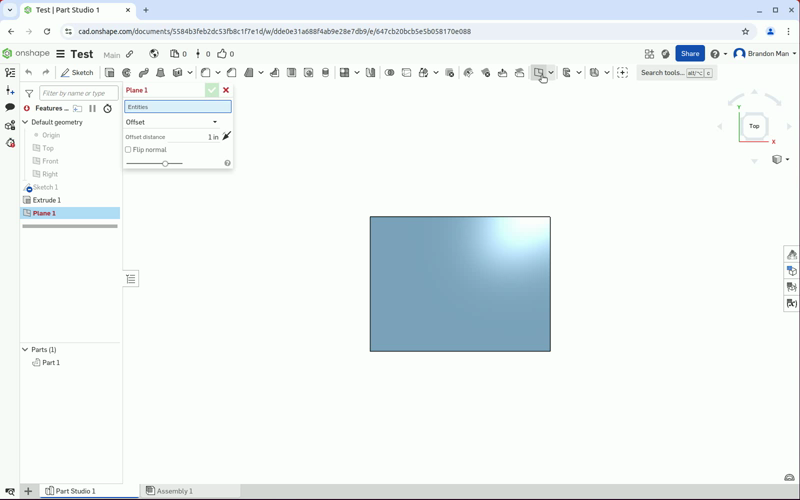
mouse_move(73, 150)
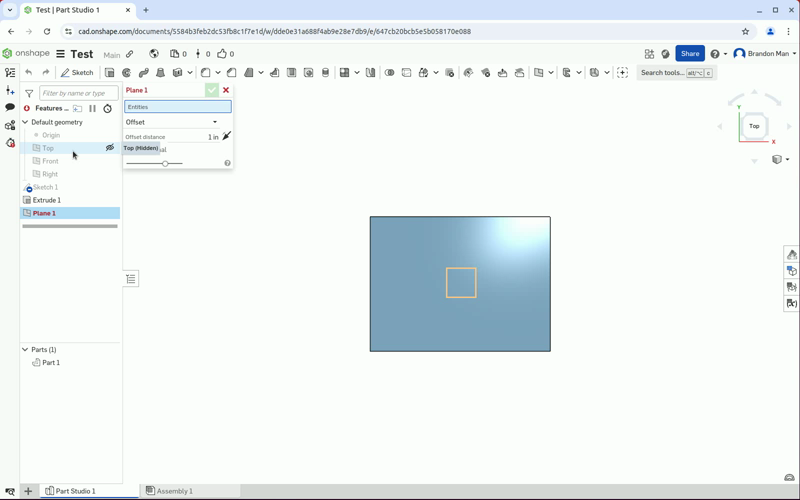
click(73, 150)
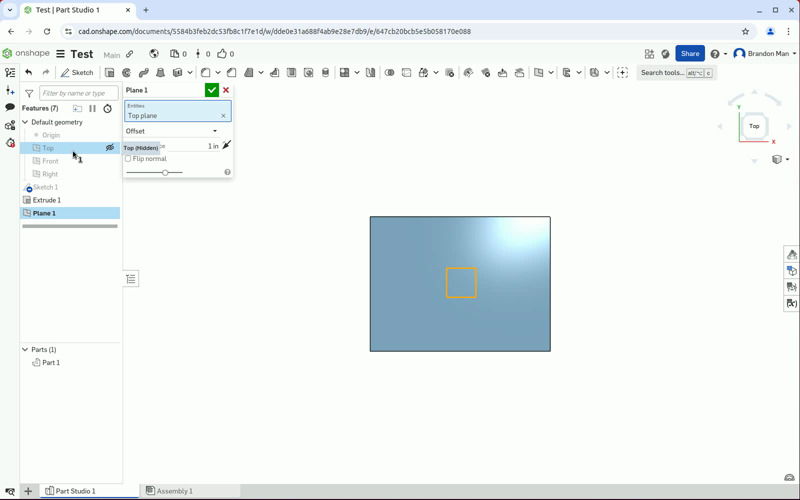
key(tab, 2)
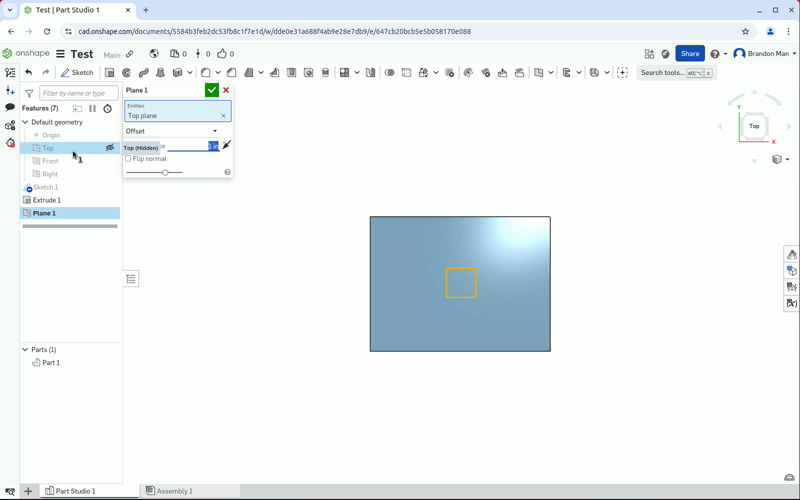
text(23.108)
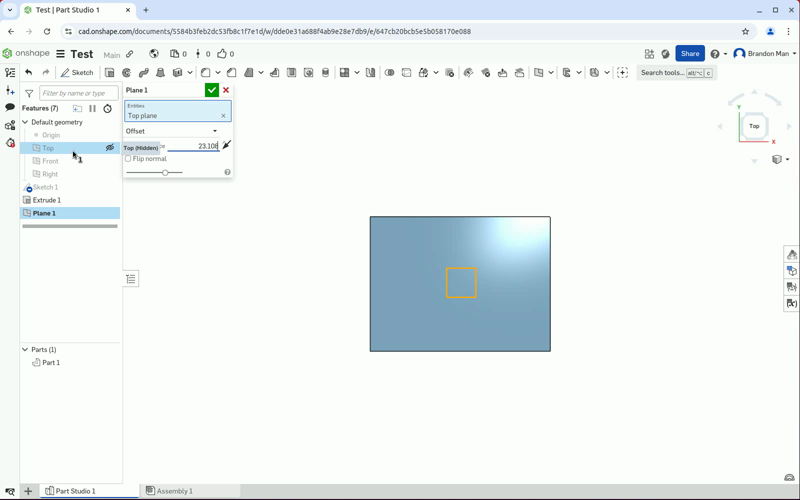
key(enter, 2)
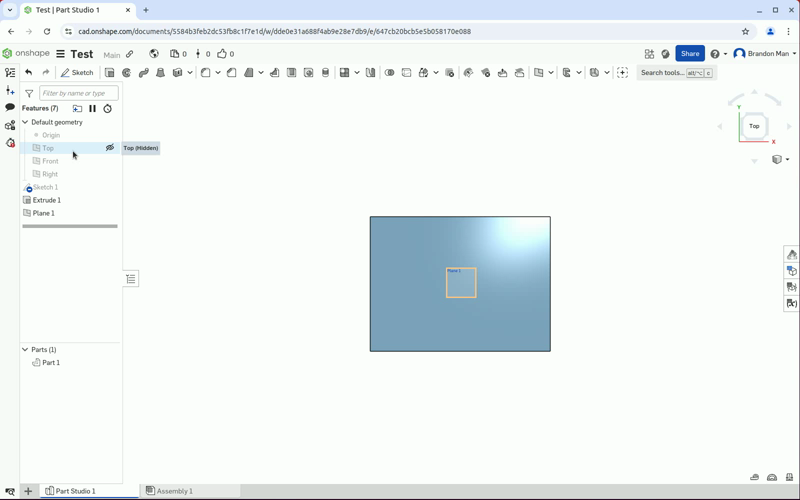
key(shift+s)
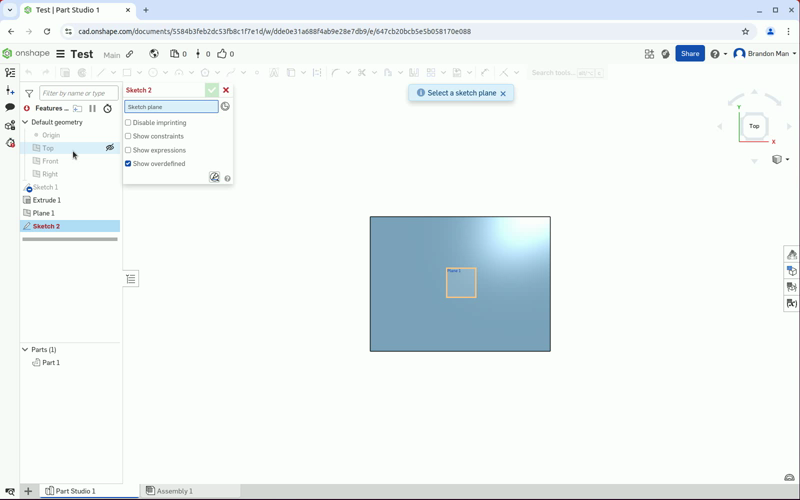
mouse_move(73, 215)
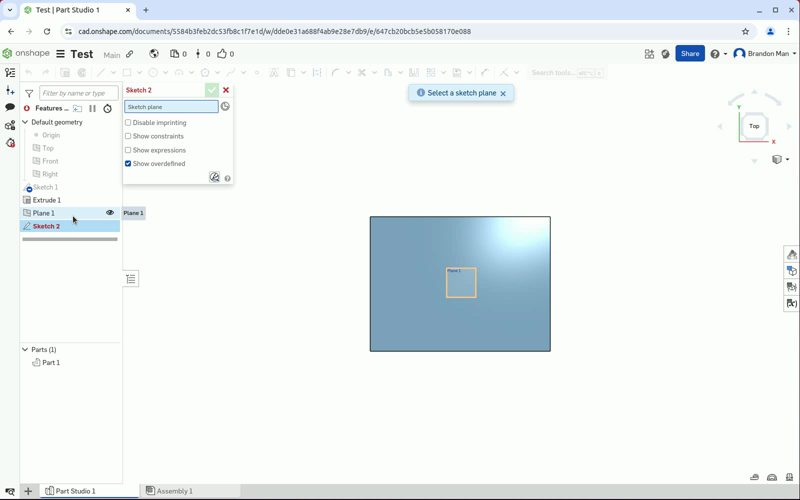
click(73, 215)
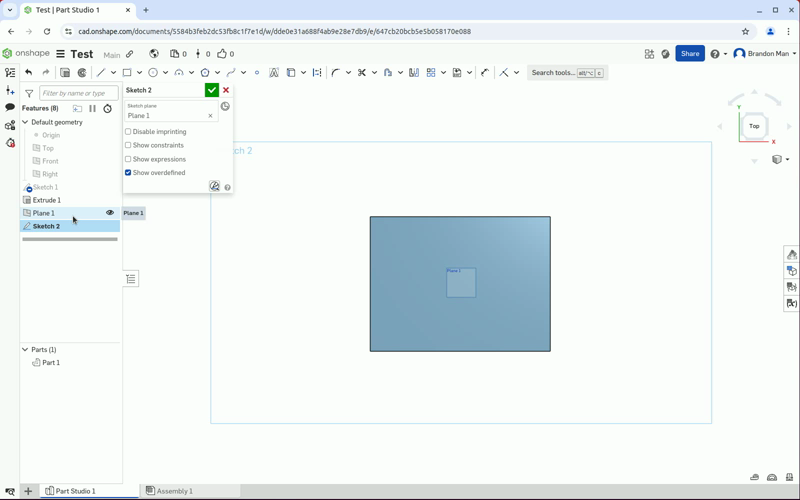
mouse_move(73, 352)
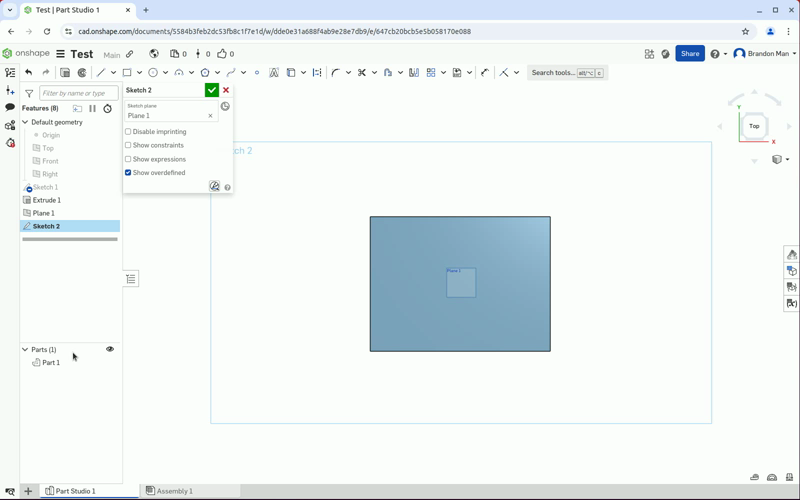
key(y)
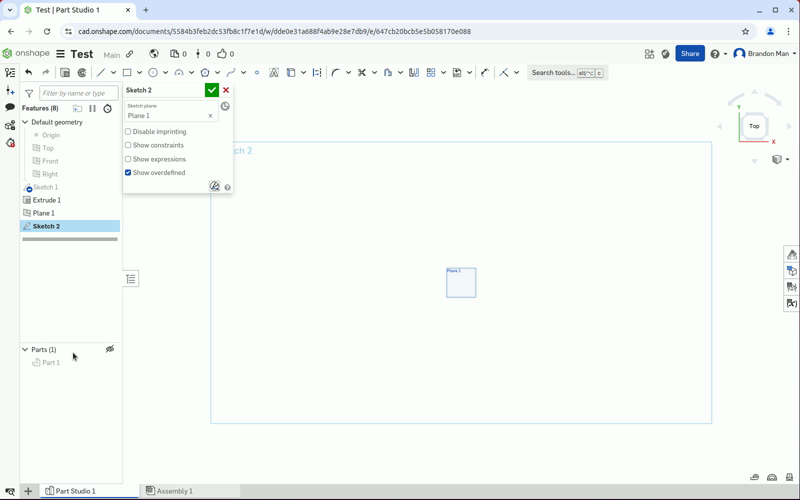
key(c)
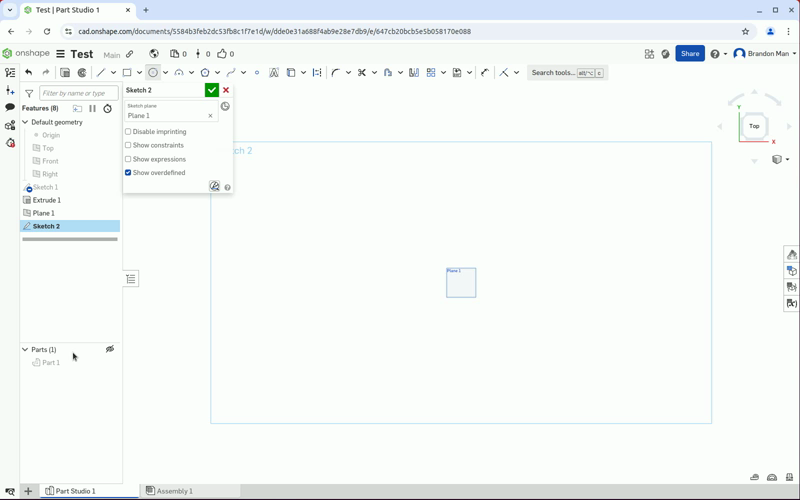
key_down(shift)
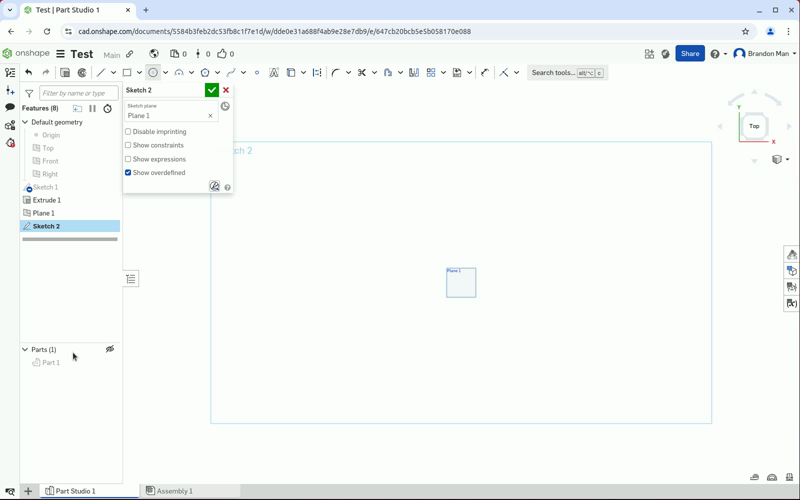
mouse_move(460, 282)
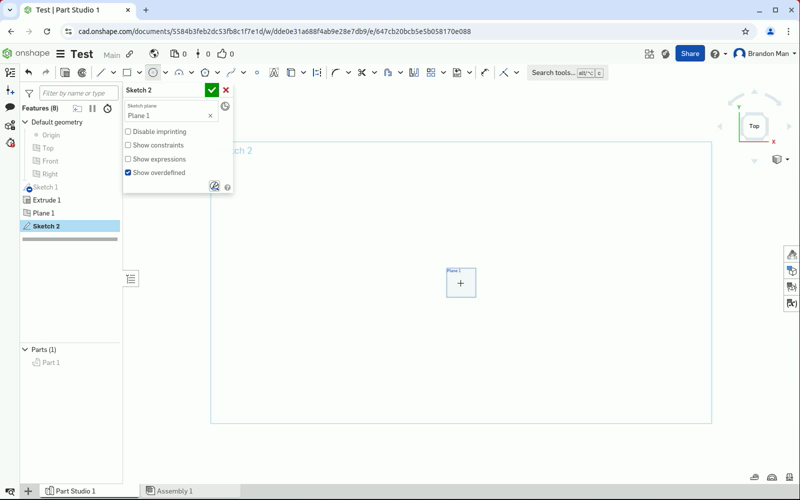
click(460, 282)
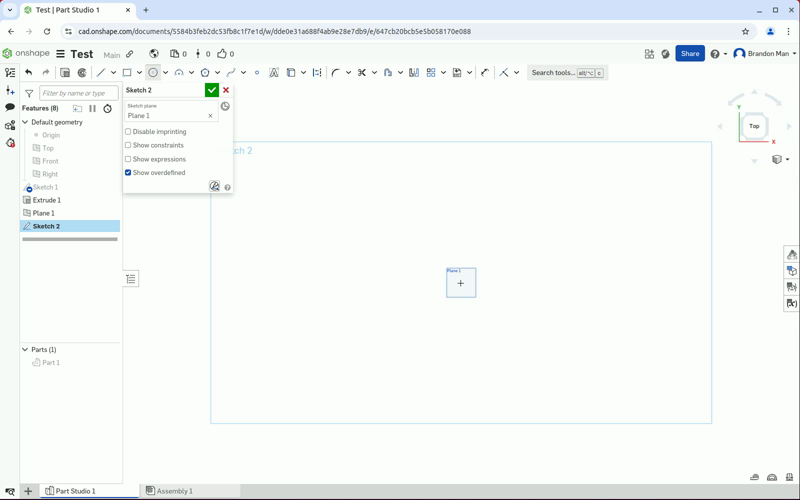
key_up(shift)
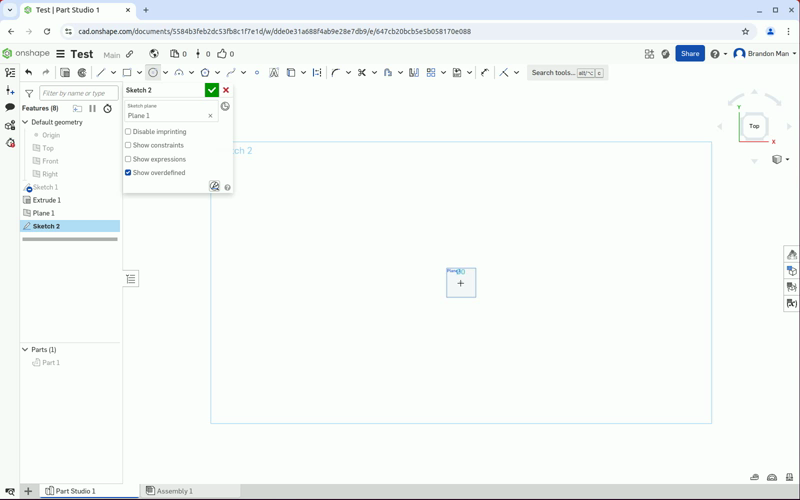
mouse_move(472, 282)
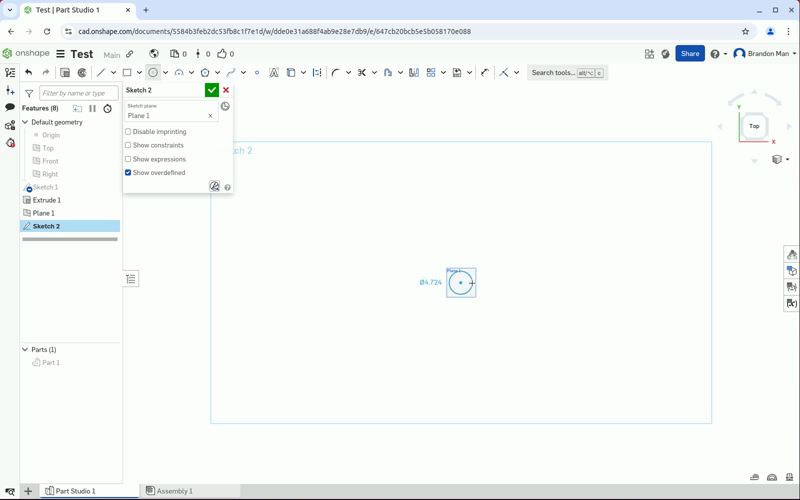
click(472, 282)
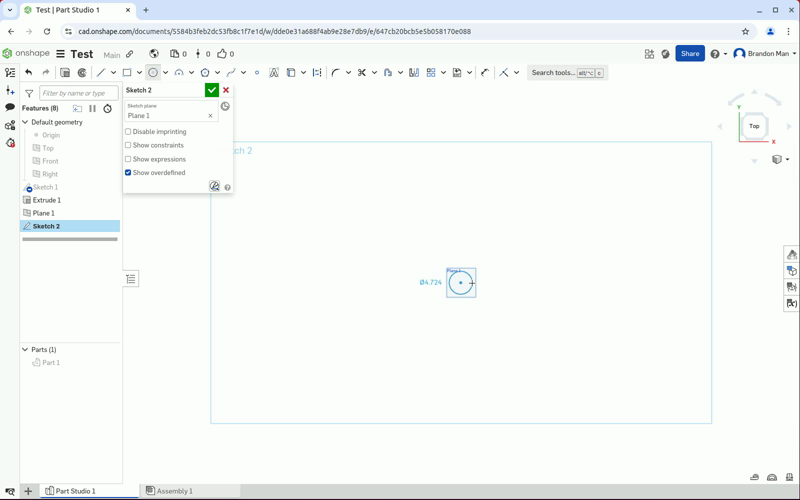
key(esc)
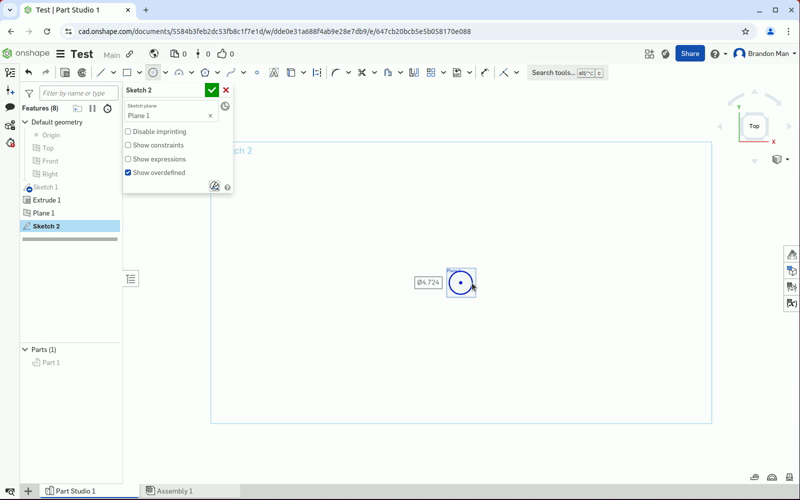
mouse_move(465, 273)
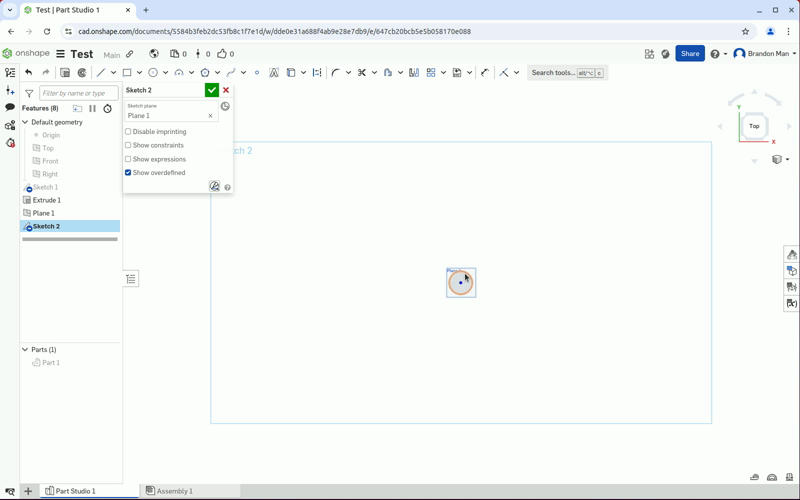
scroll(6)
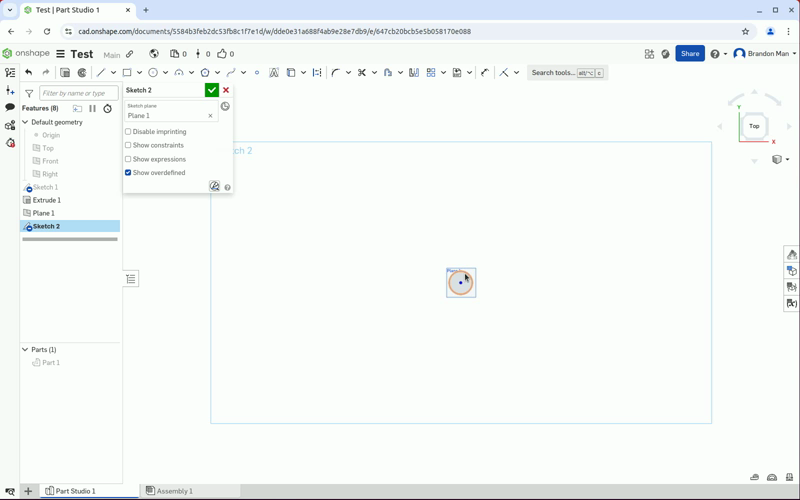
scroll(6)
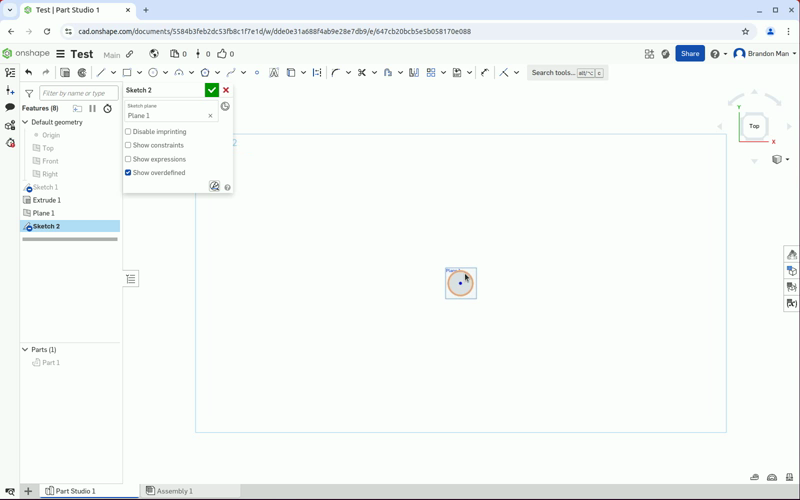
scroll(6)
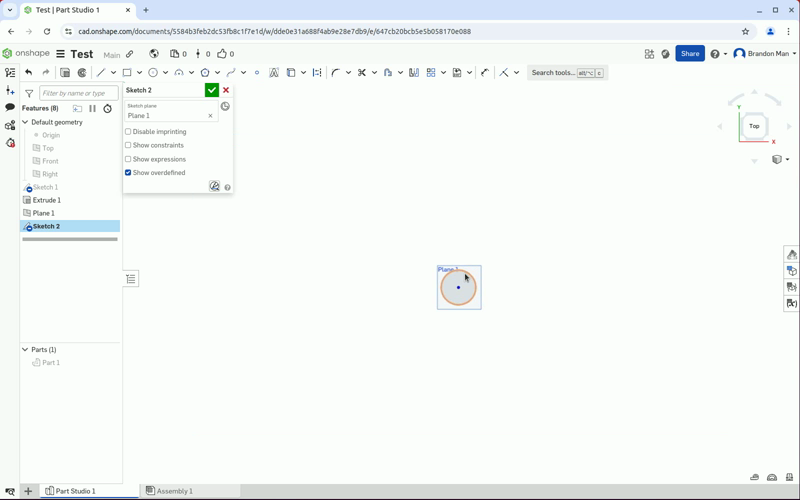
scroll(6)
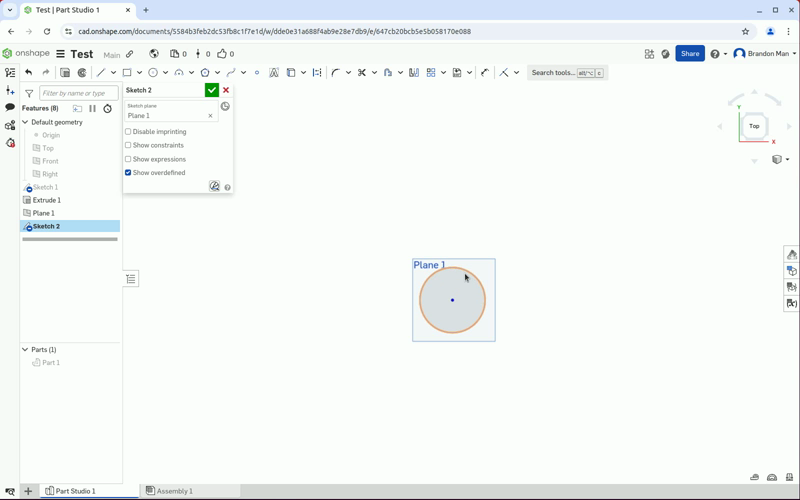
scroll(6)
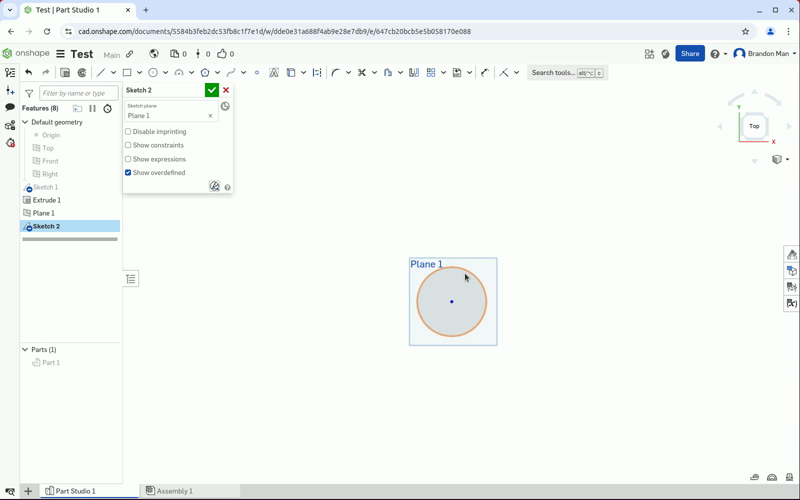
scroll(6)
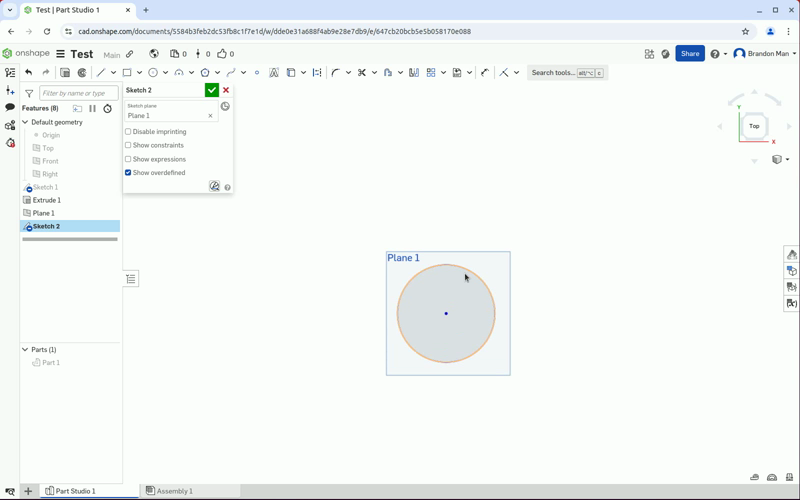
scroll(6)
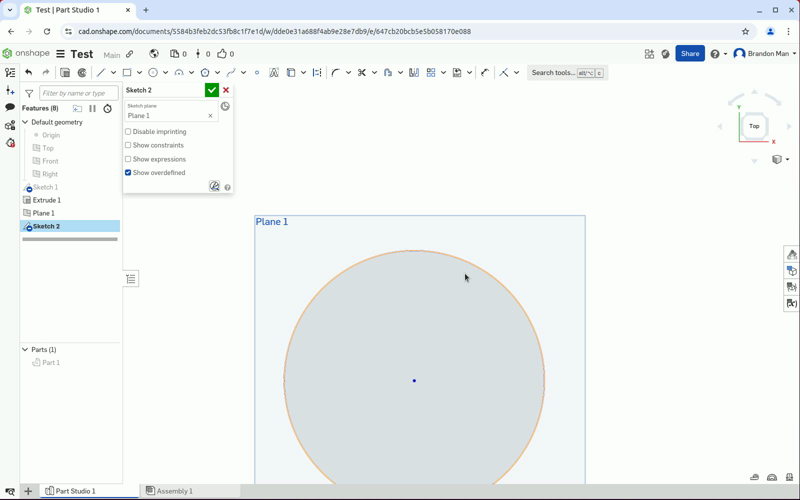
click(465, 273)
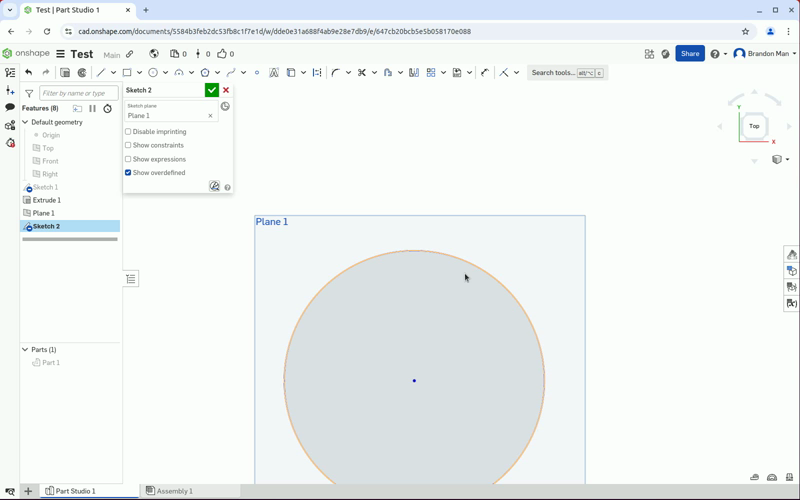
scroll(-6)
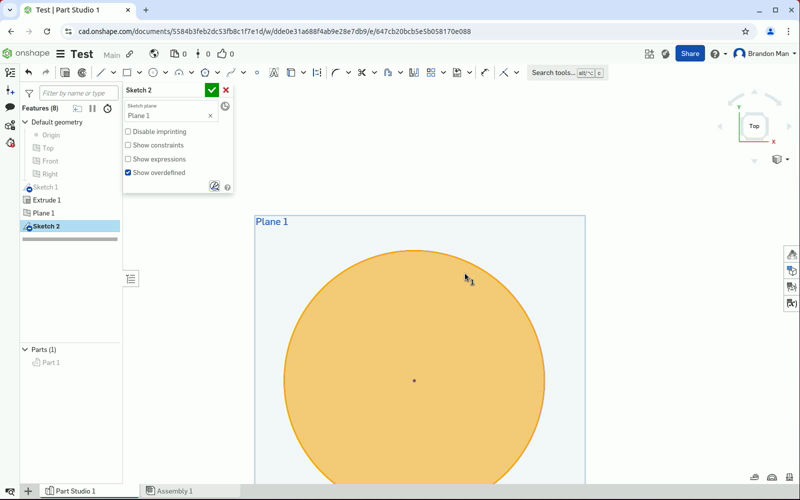
scroll(-6)
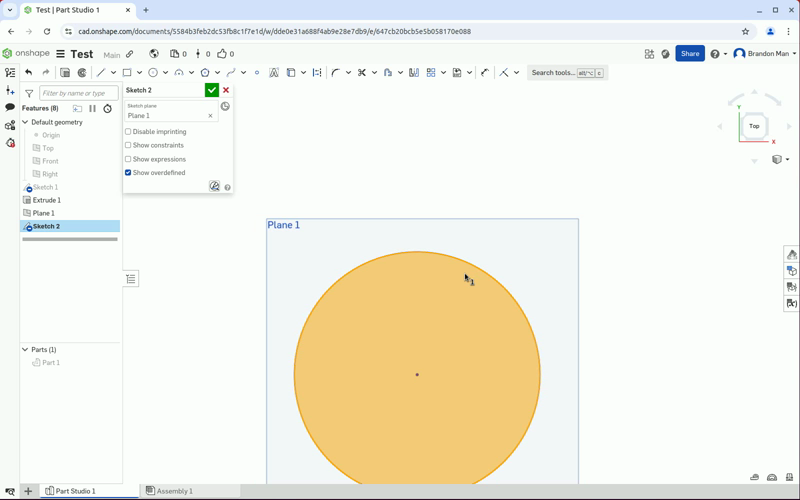
scroll(-6)
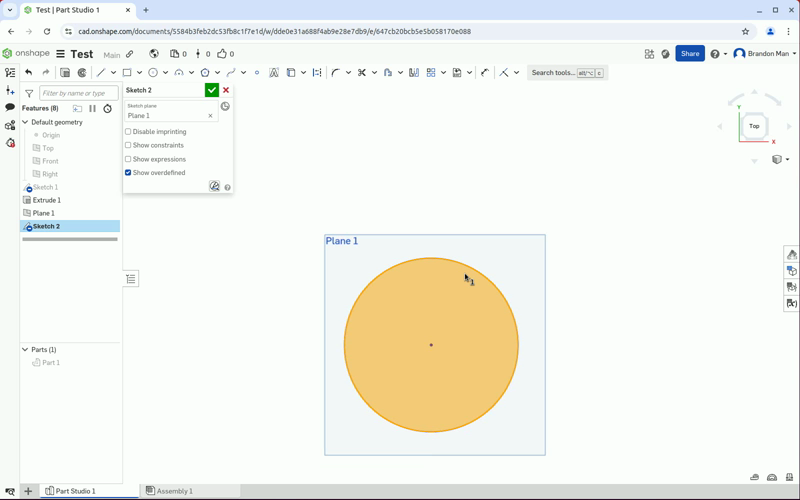
scroll(-6)
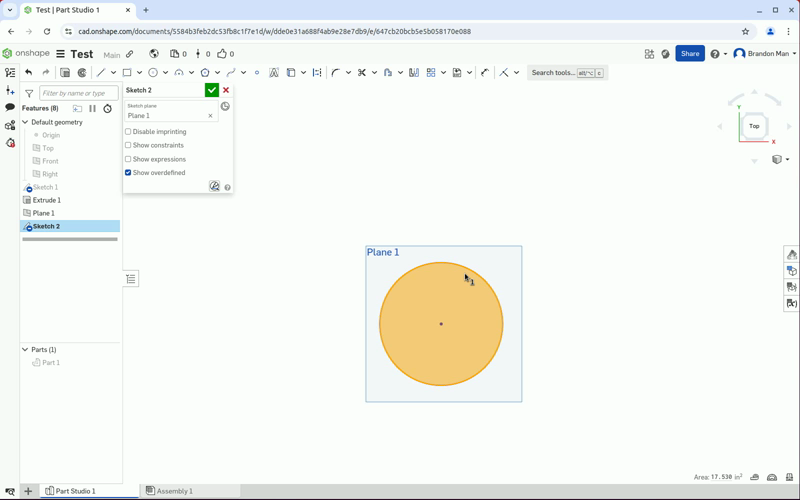
scroll(-6)
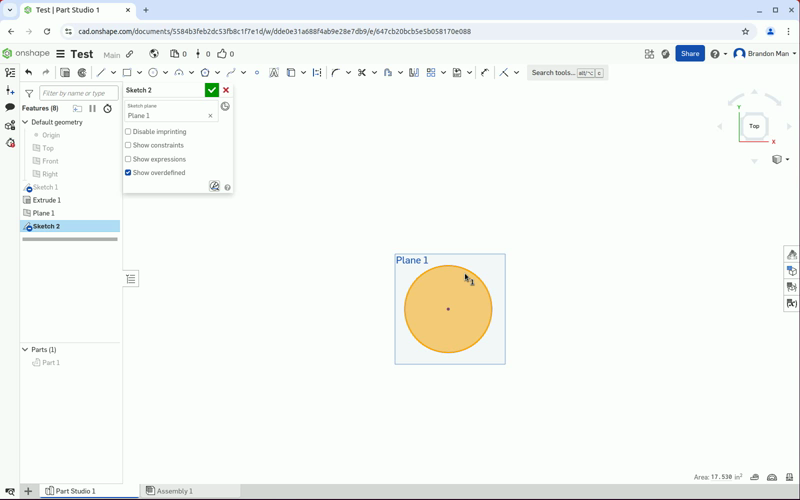
scroll(-6)
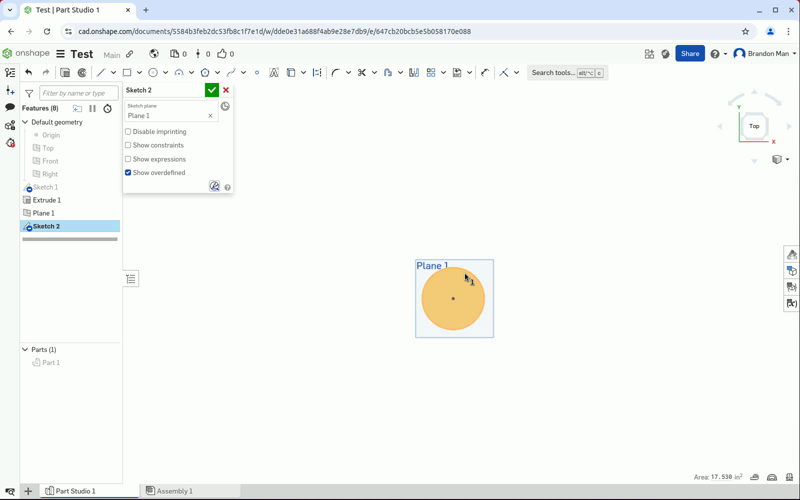
scroll(-6)
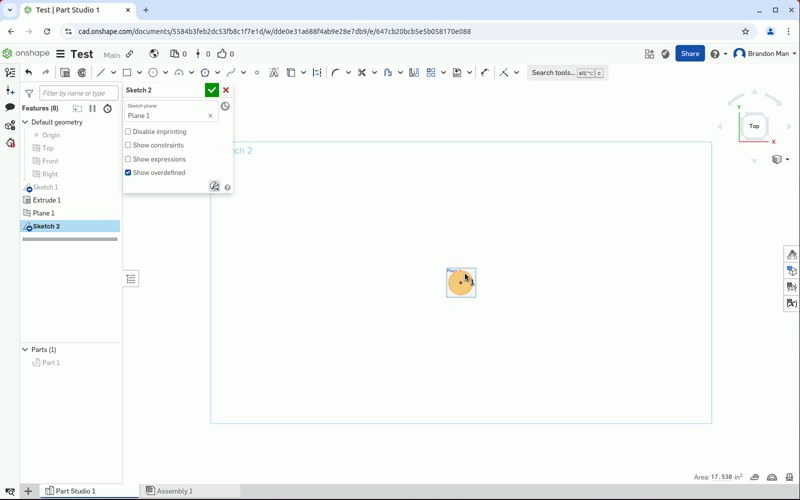
mouse_move(73, 352)
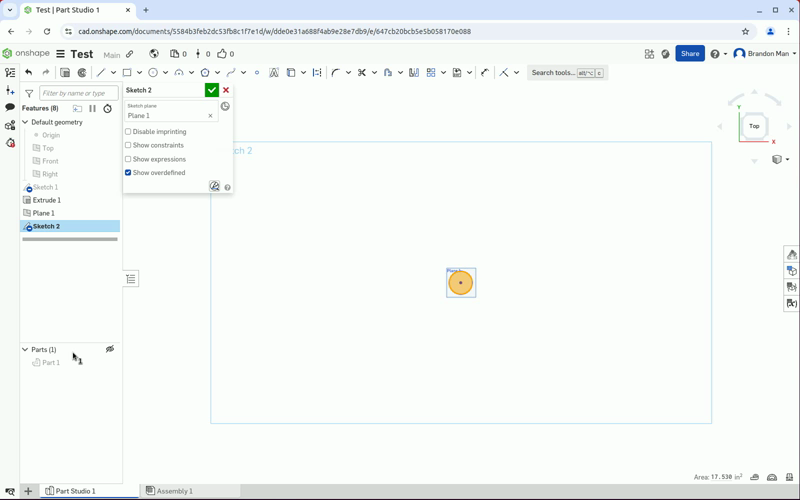
key(shift+y)
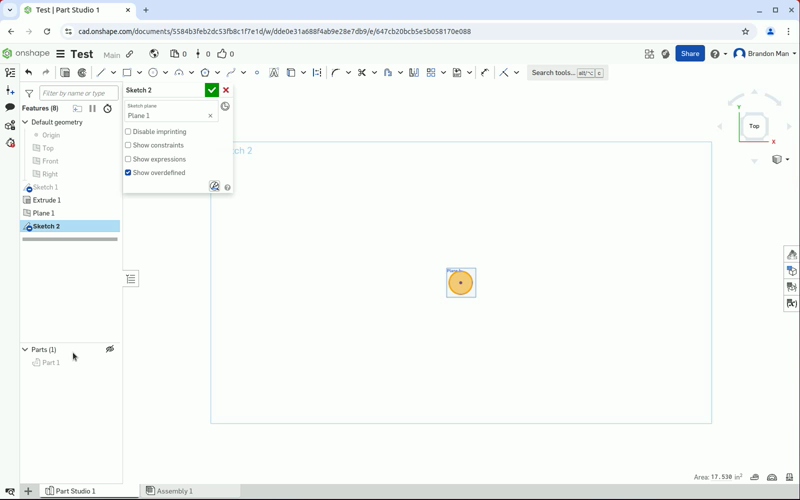
key(shift+e)
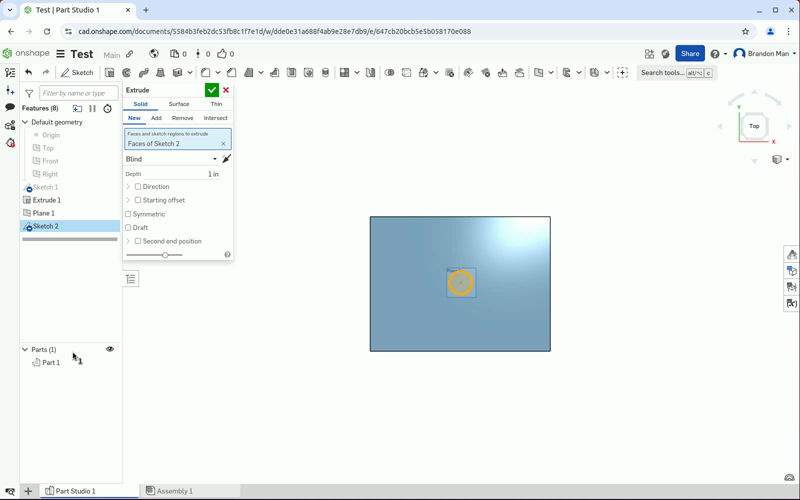
mouse_move(143, 106)
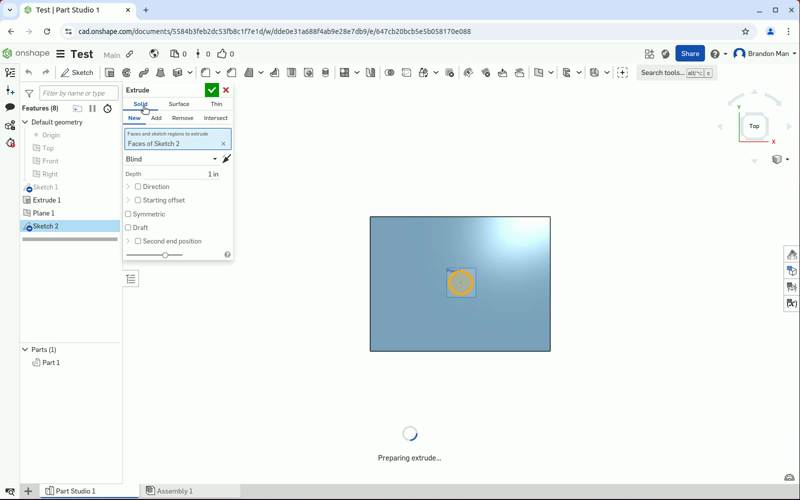
click(143, 106)
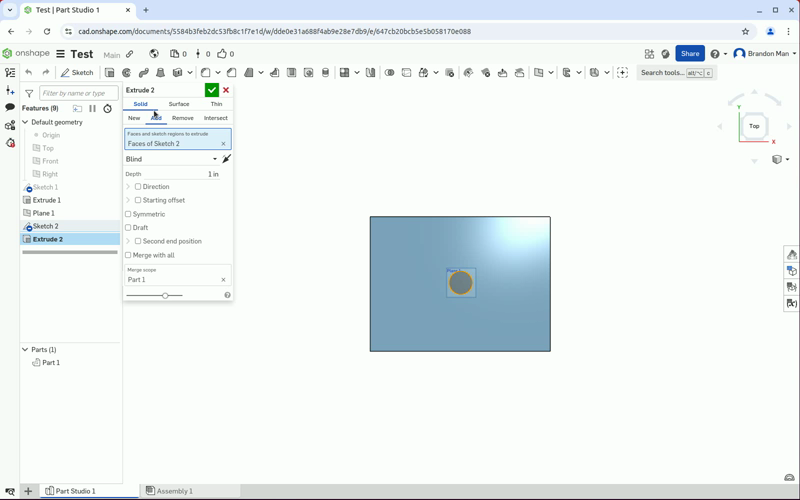
mouse_move(186, 120)
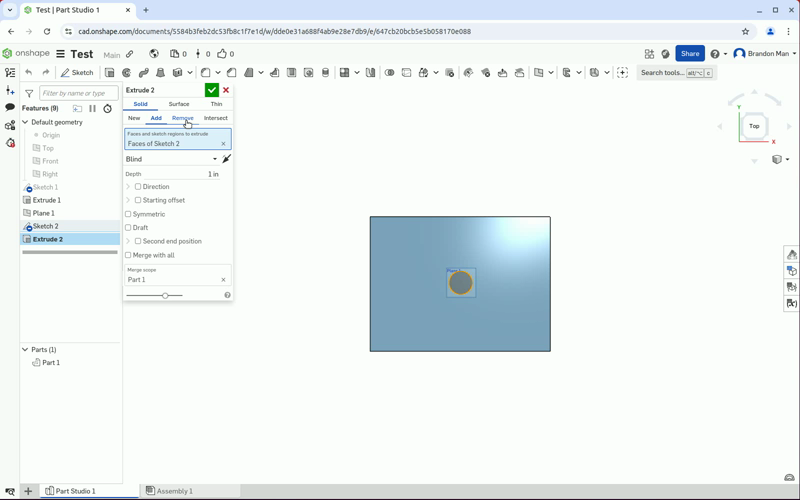
click(186, 120)
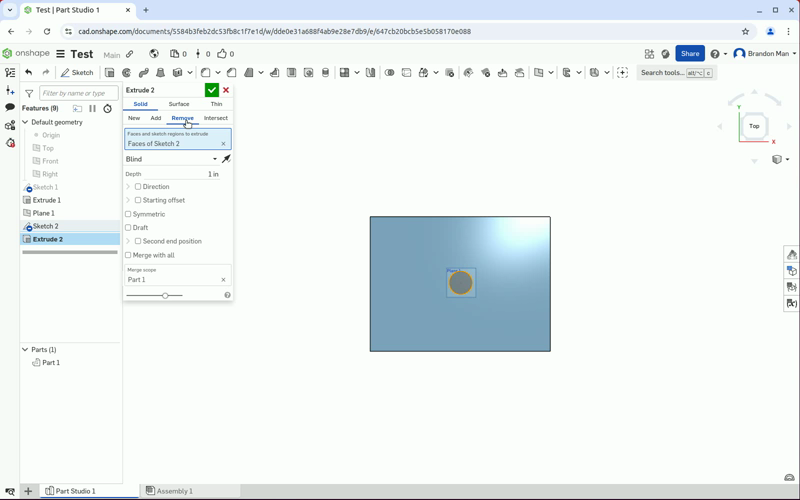
key(tab, 4)
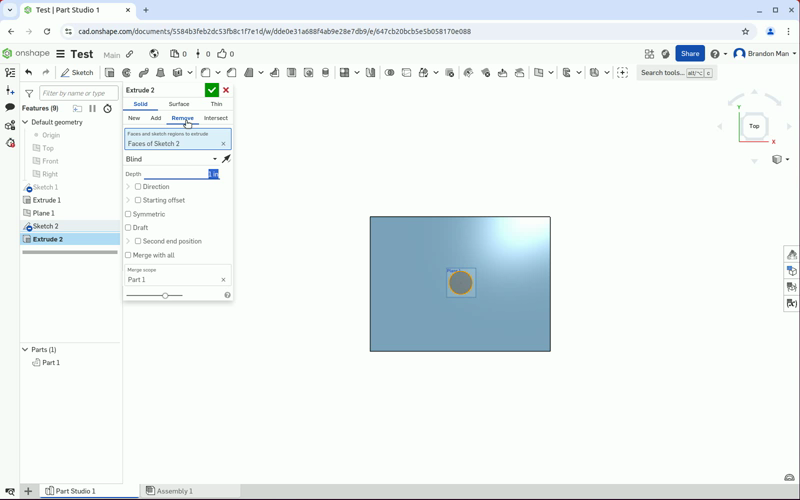
text(11.554)
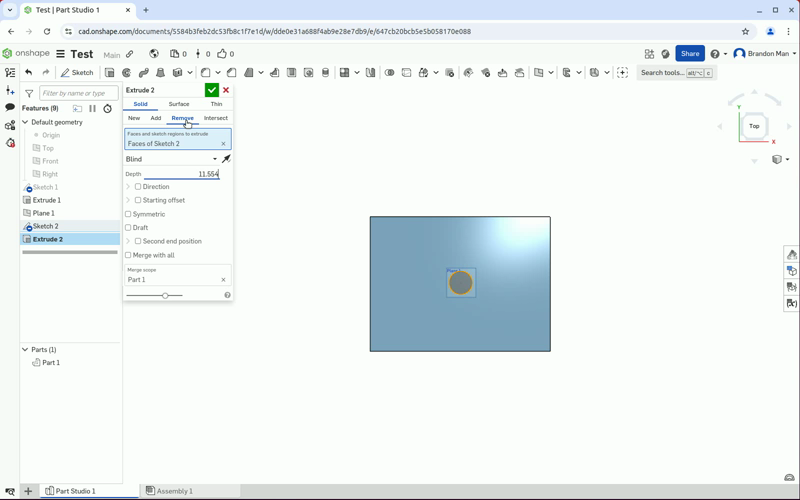
key(tab, 6)
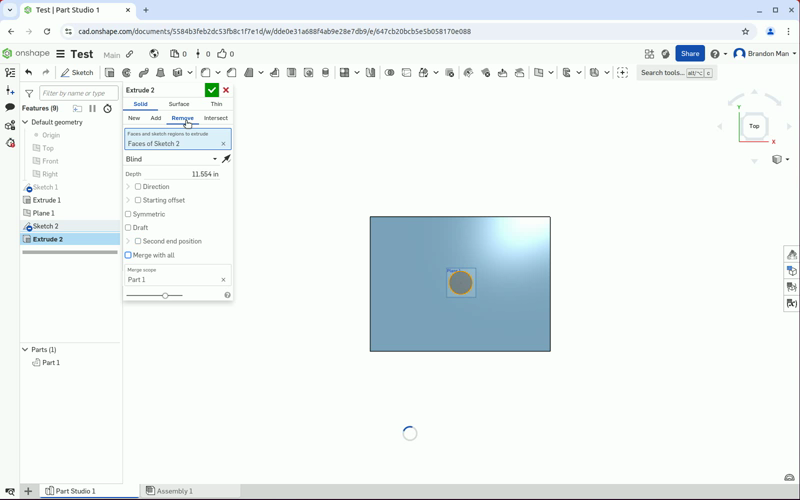
key(space)
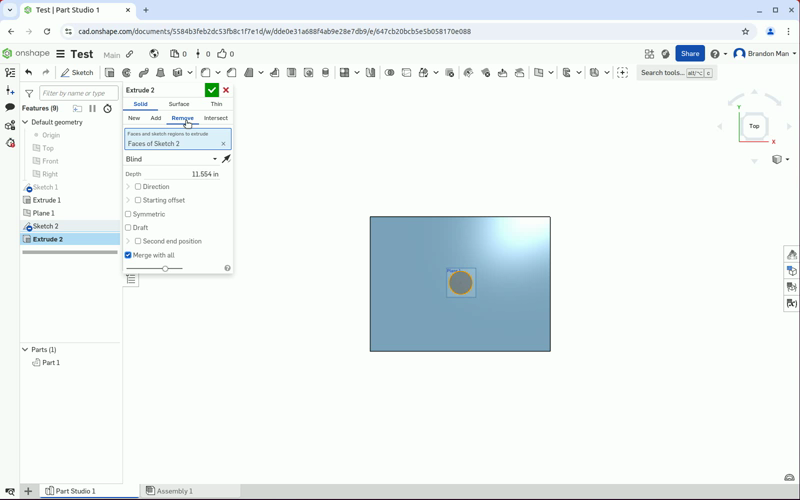
key(enter)
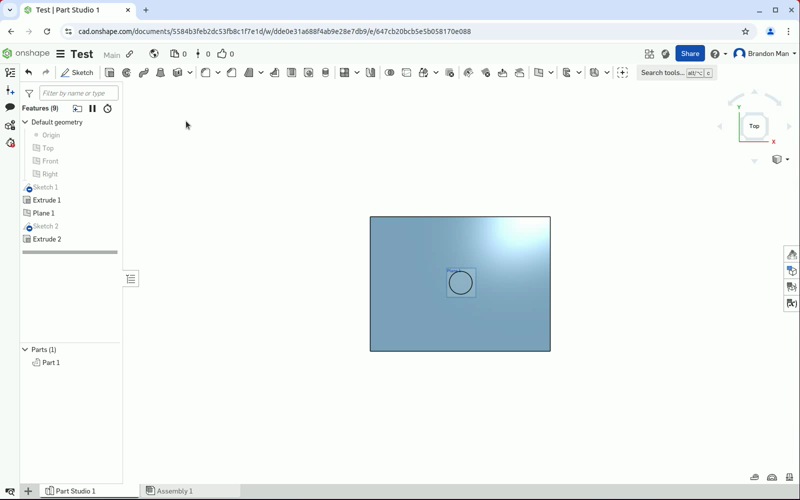
key(shift+h)
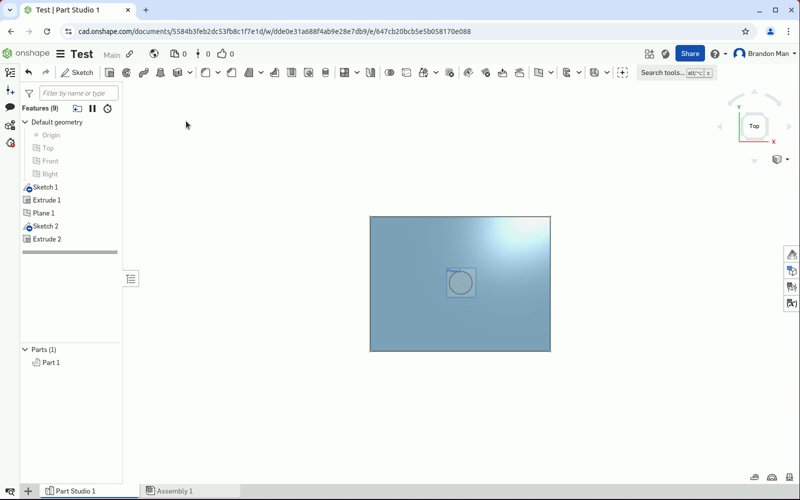
key(shift+h)
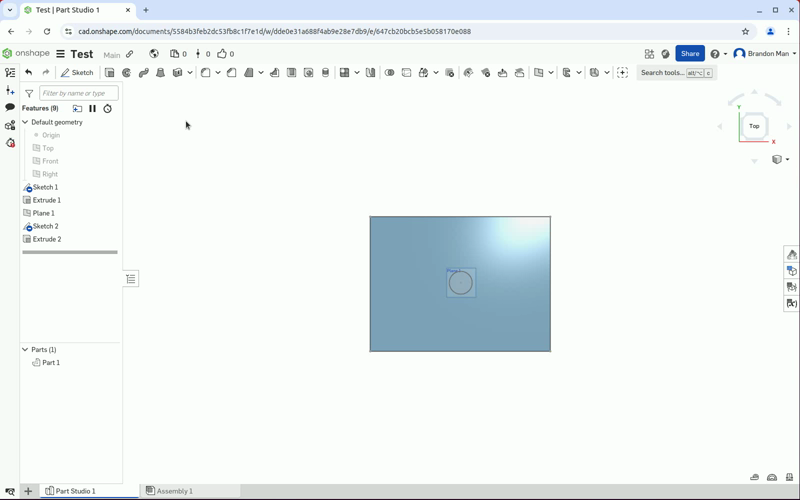
key(shift+7)
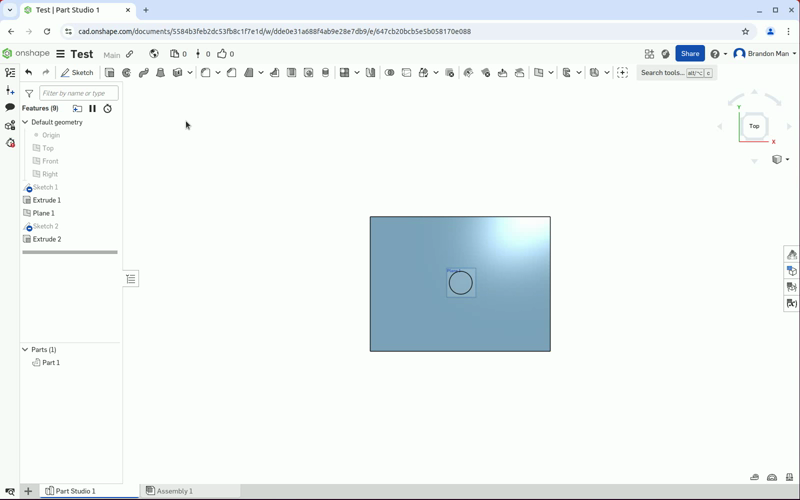
key(up, 3)
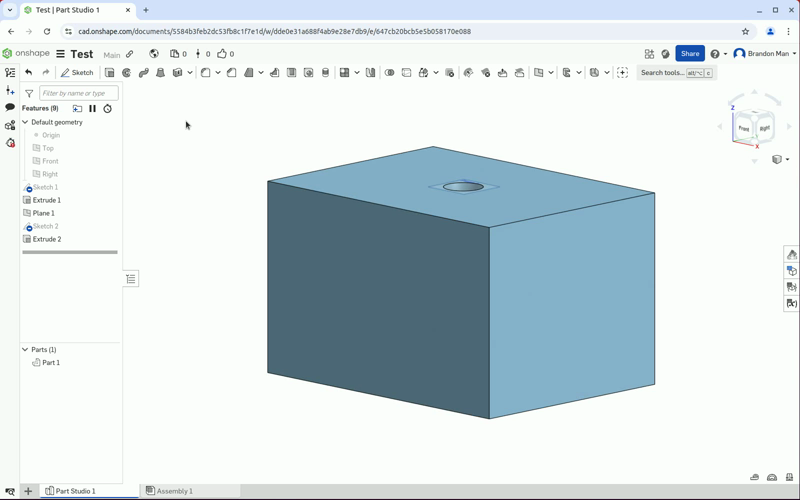
key(left, 3)
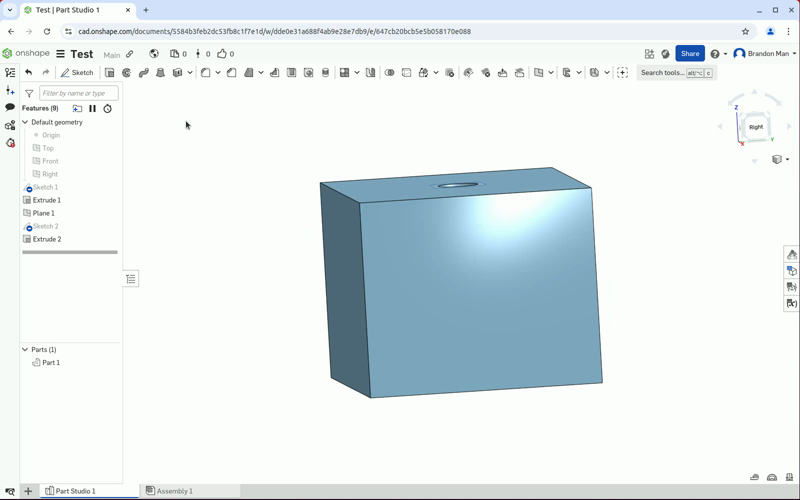
key(right, 3)
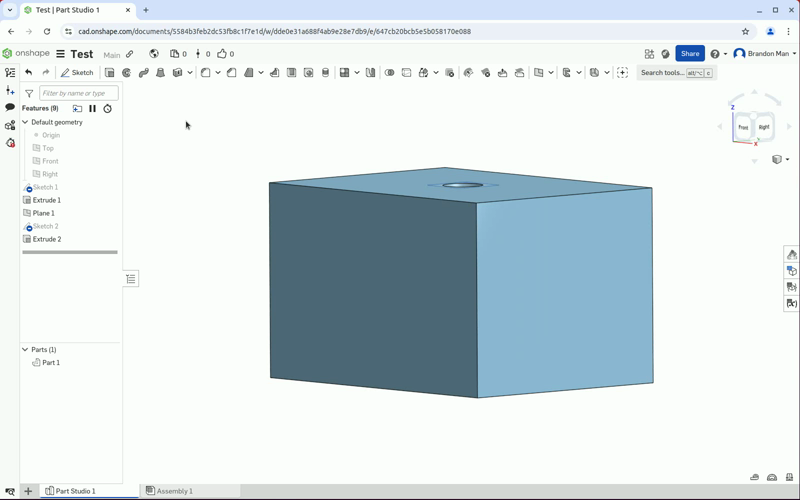
key(down, 3)
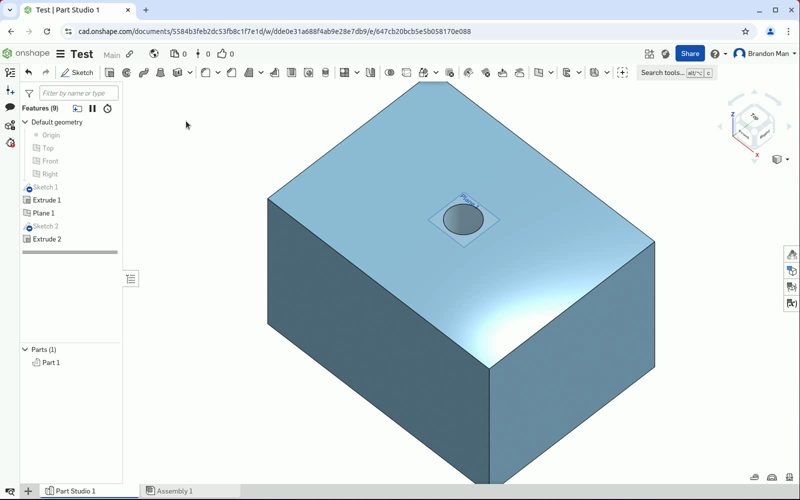
mouse_move(73, 189)
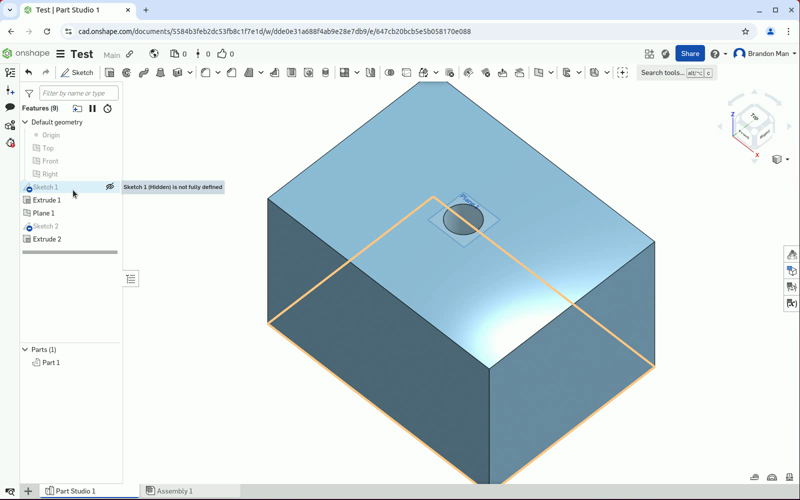
click(73, 189)